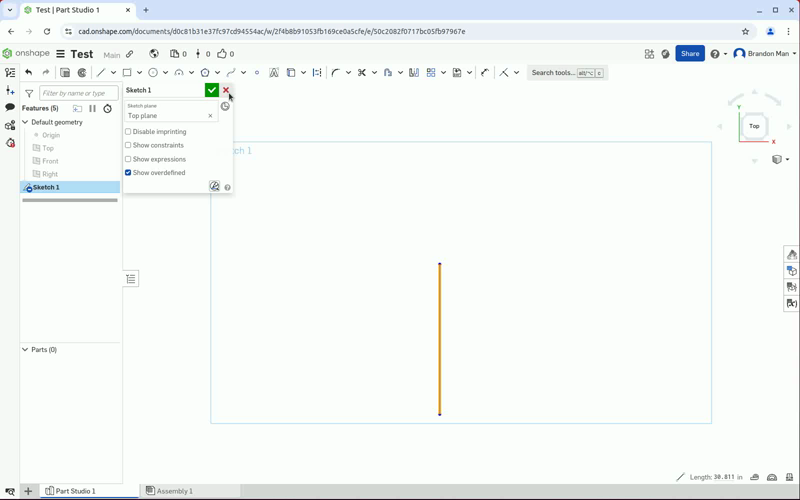
key(shift+h)
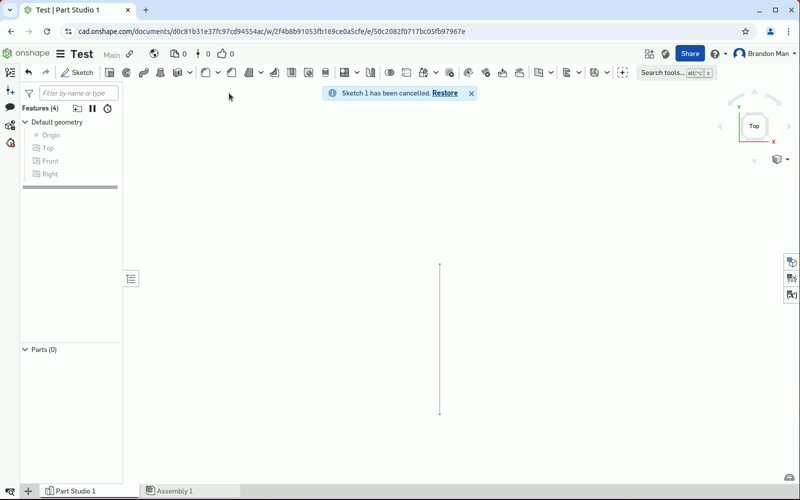
mouse_move(73, 352)
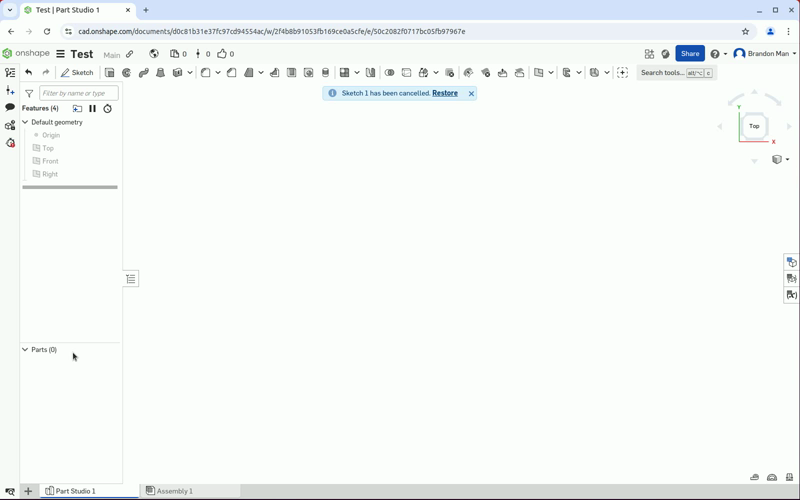
key(y)
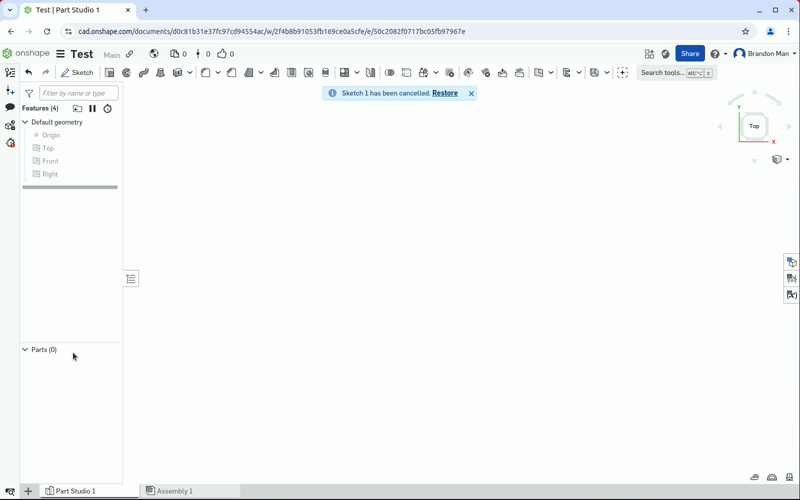
key(shift+p)
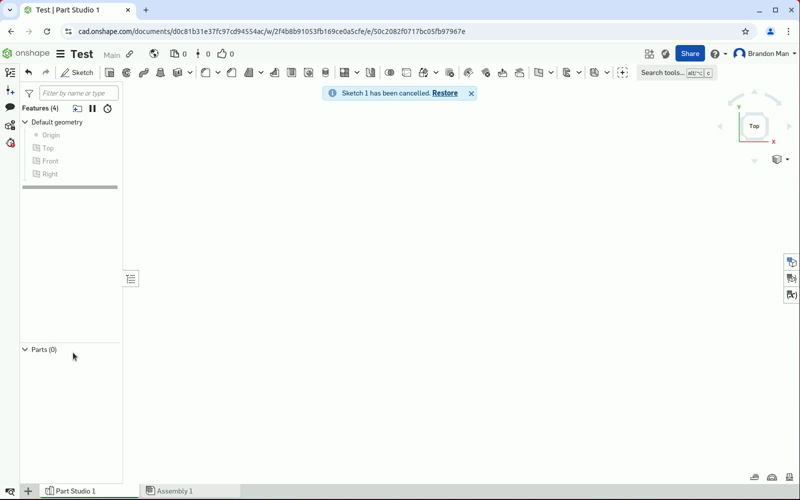
key(space)
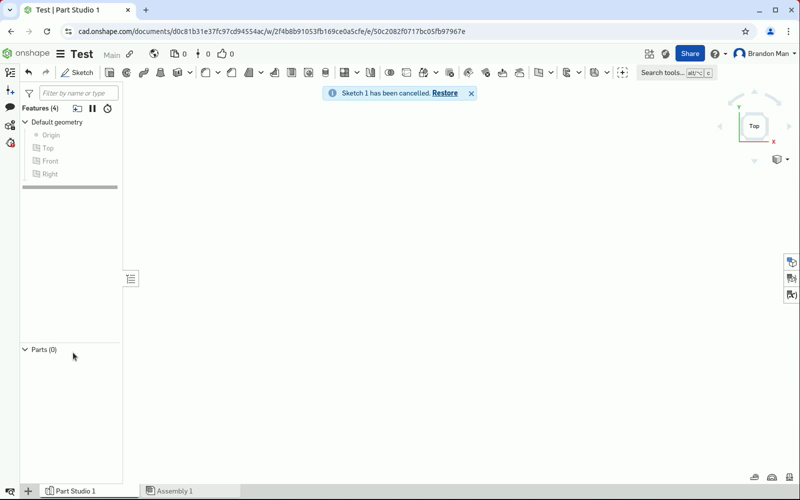
key_down(shift)
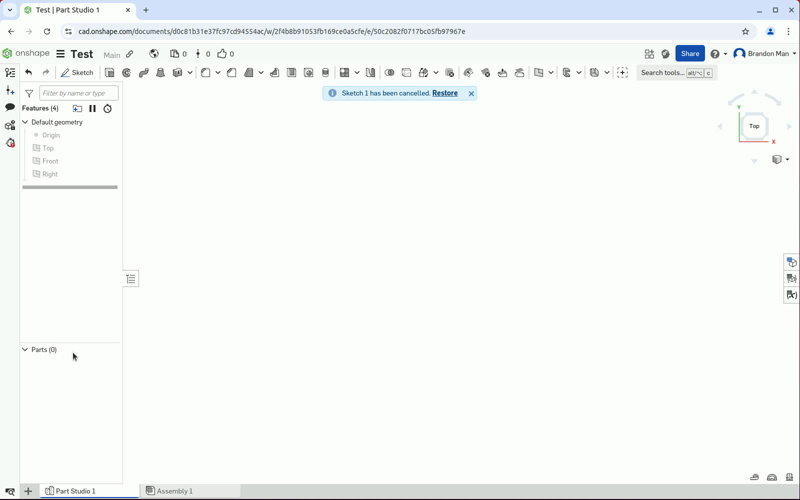
key(up)
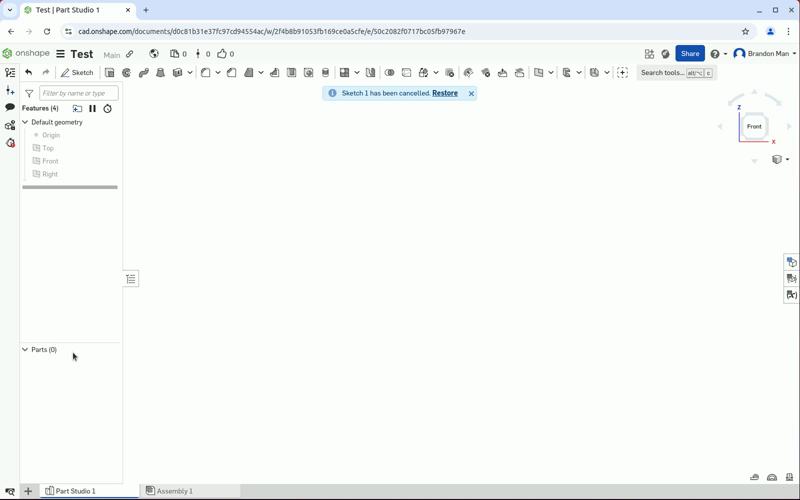
key_up(shift)
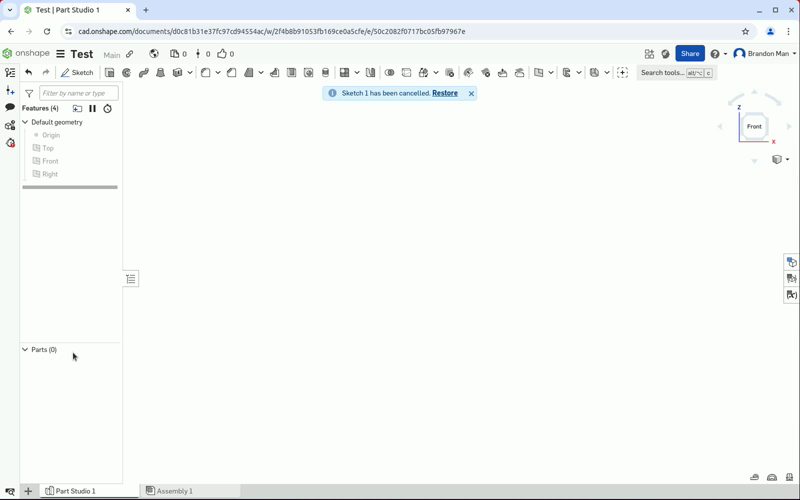
mouse_move(73, 352)
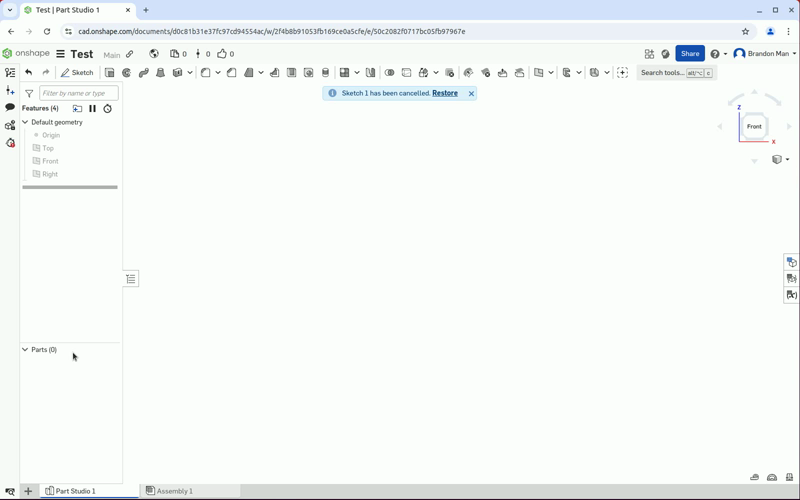
key(shift+y)
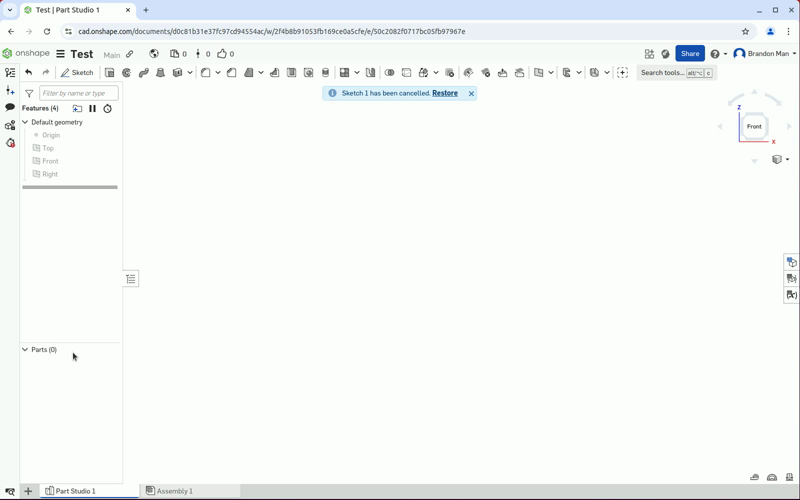
key(shift+s)
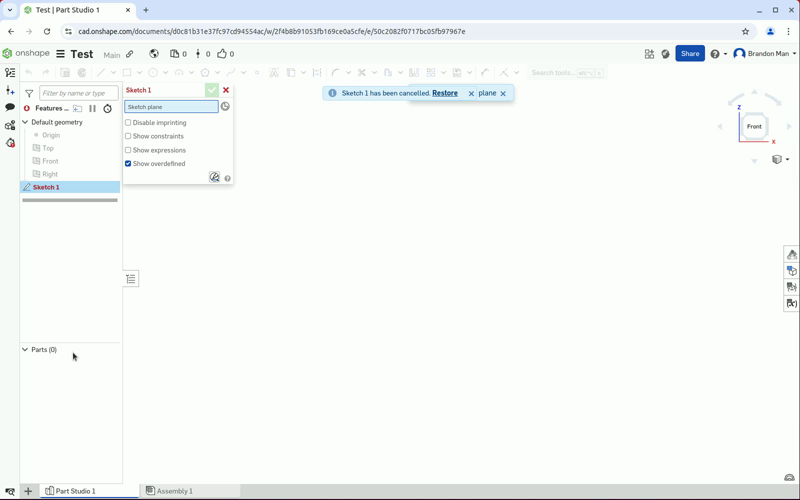
mouse_move(73, 163)
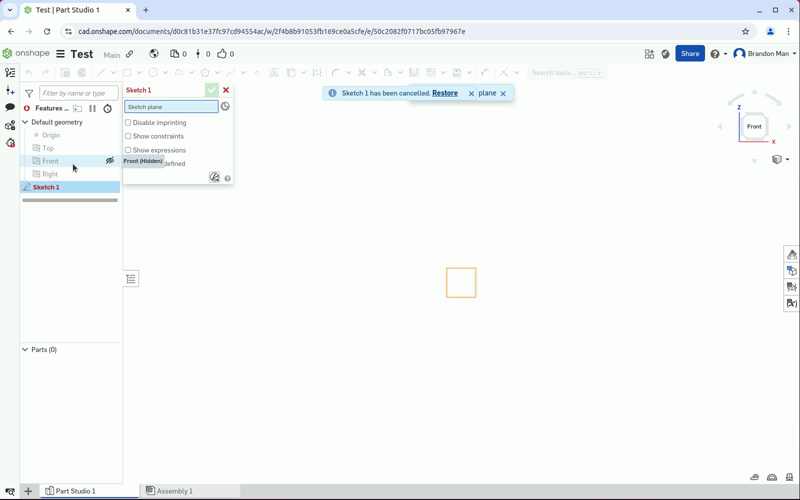
click(73, 163)
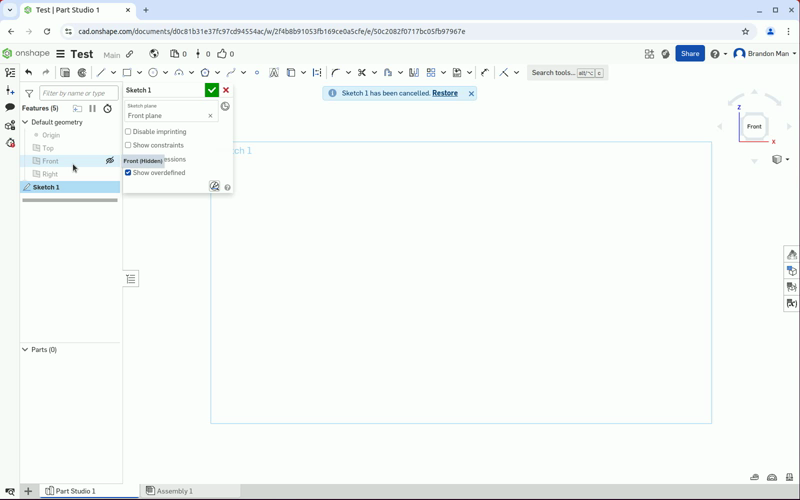
mouse_move(73, 352)
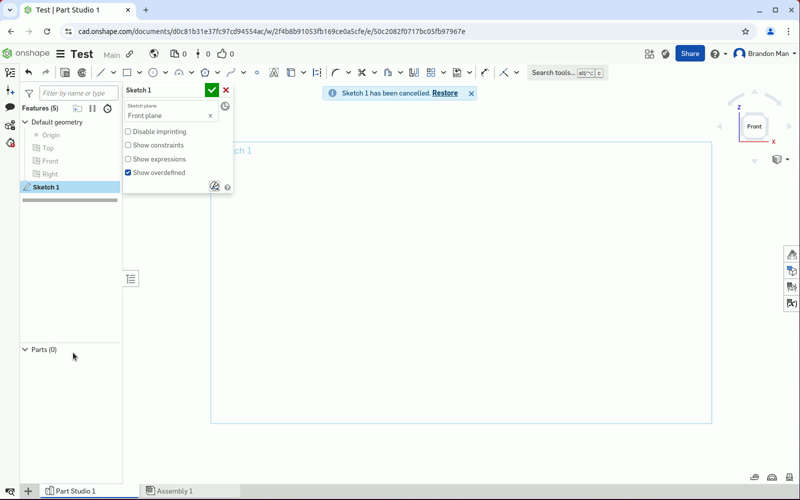
key(y)
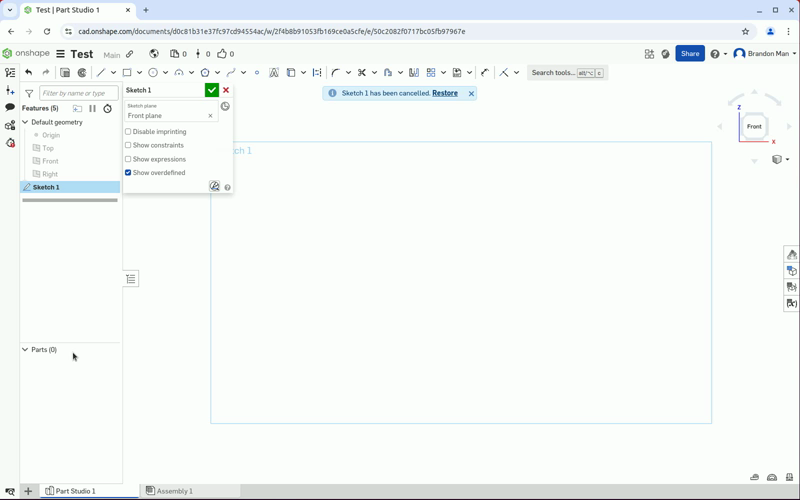
key(l)
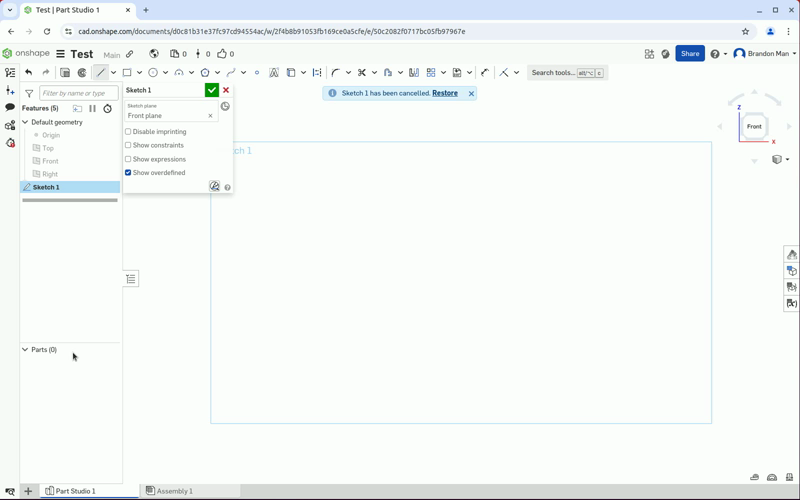
key_down(shift)
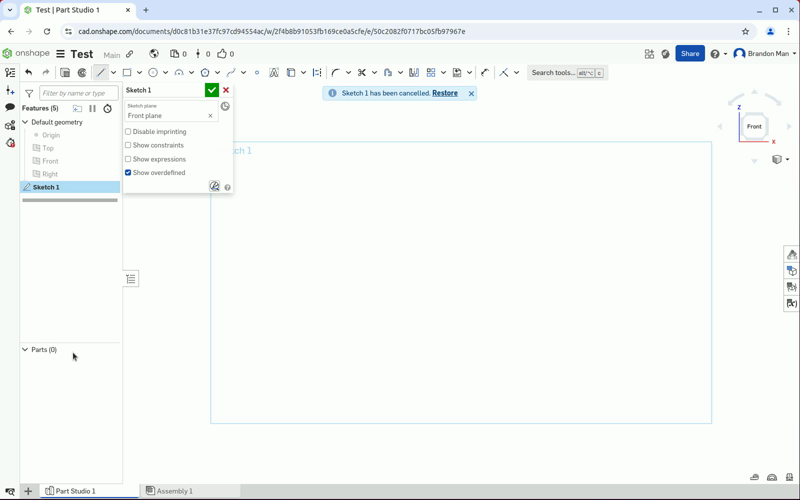
mouse_move(365, 326)
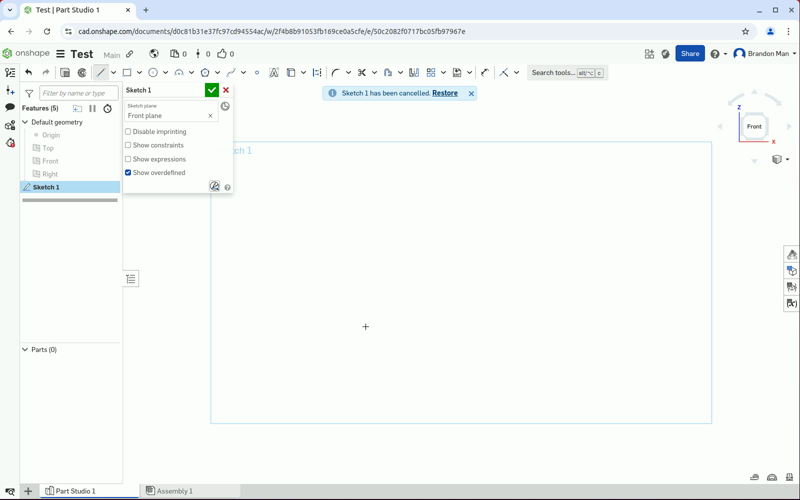
click(365, 326)
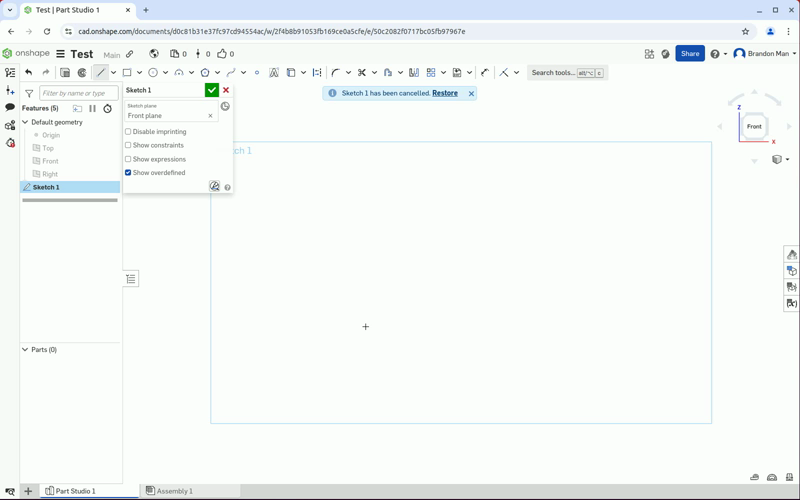
key_up(shift)
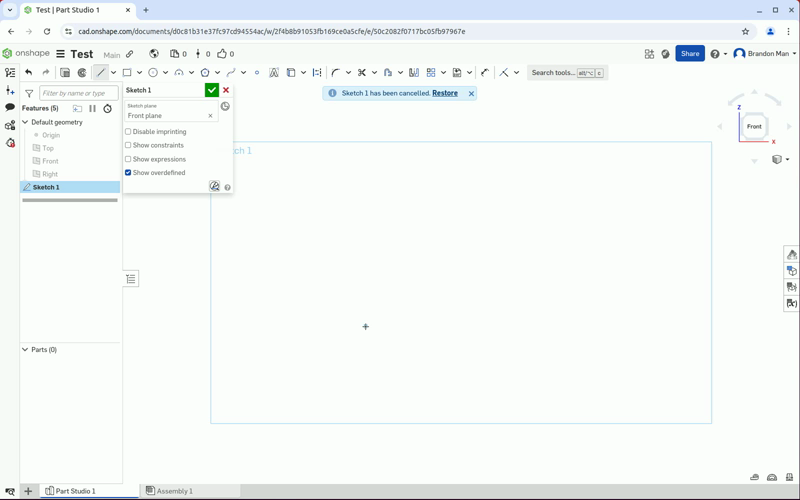
key_down(shift)
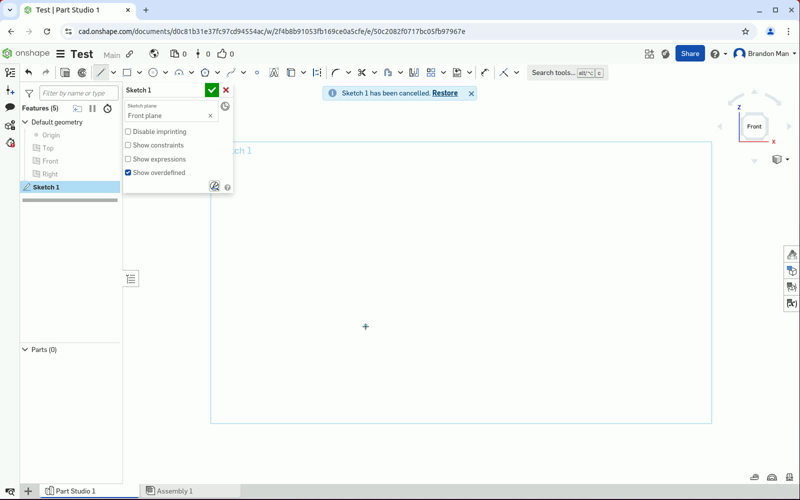
mouse_move(572, 326)
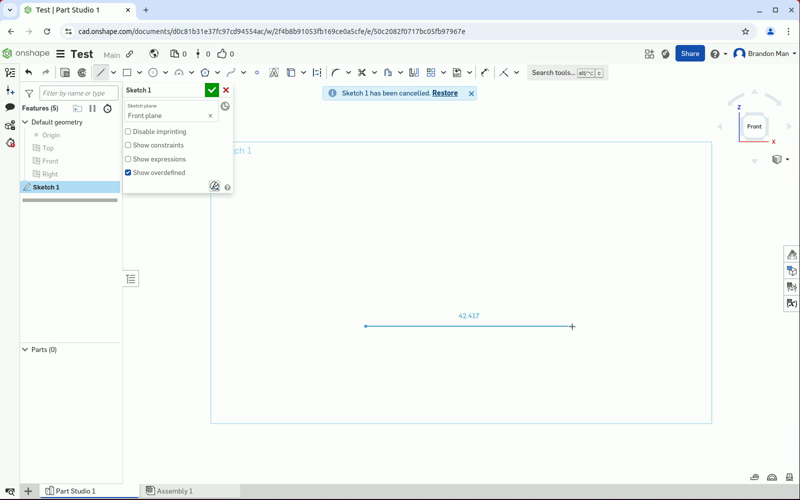
click(572, 326)
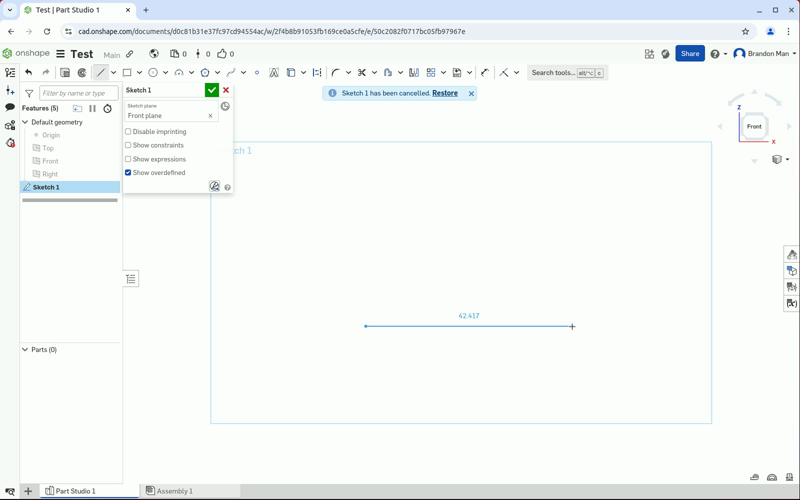
key_up(shift)
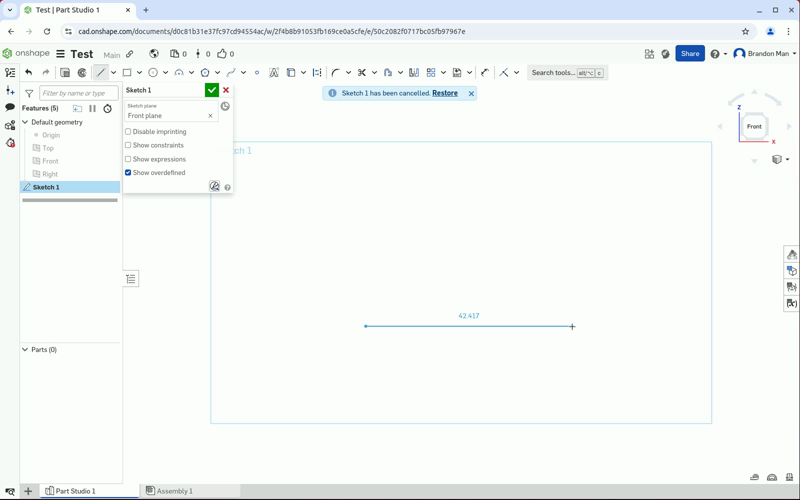
key_down(shift)
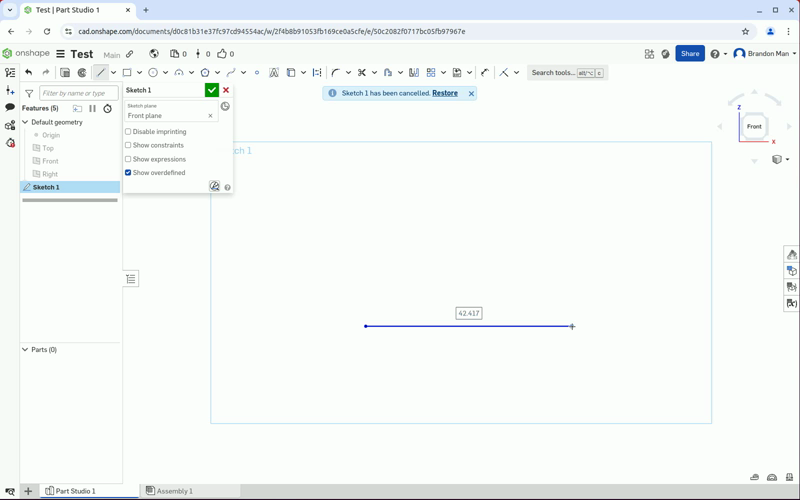
mouse_move(572, 215)
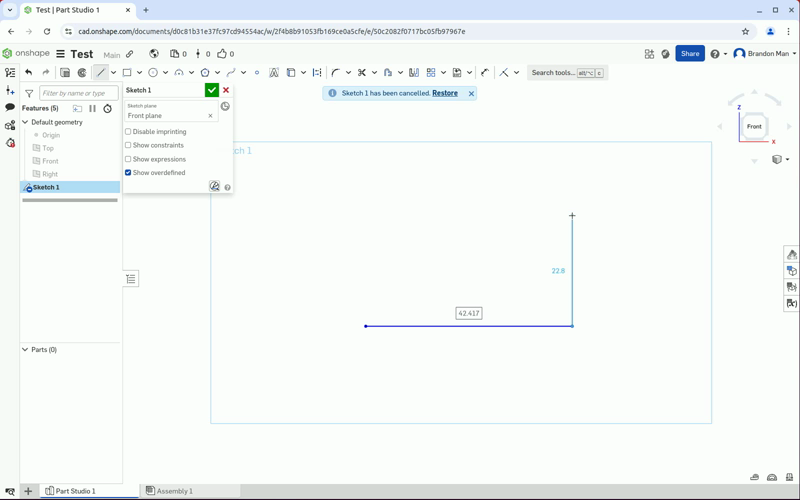
click(572, 215)
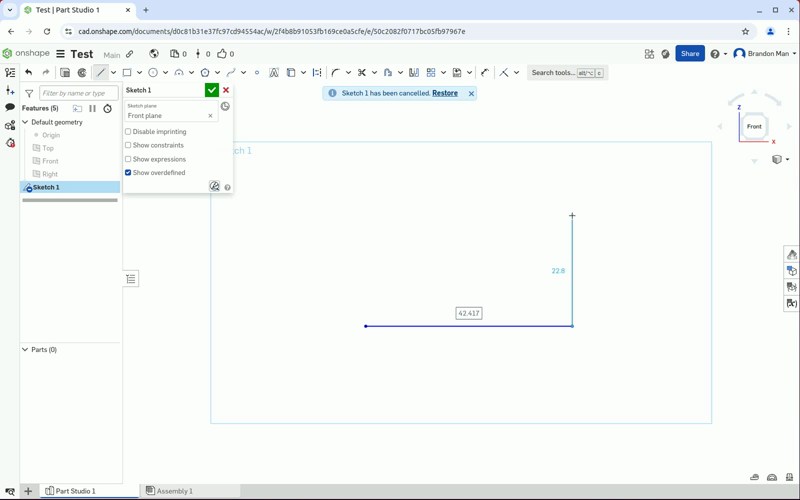
key_up(shift)
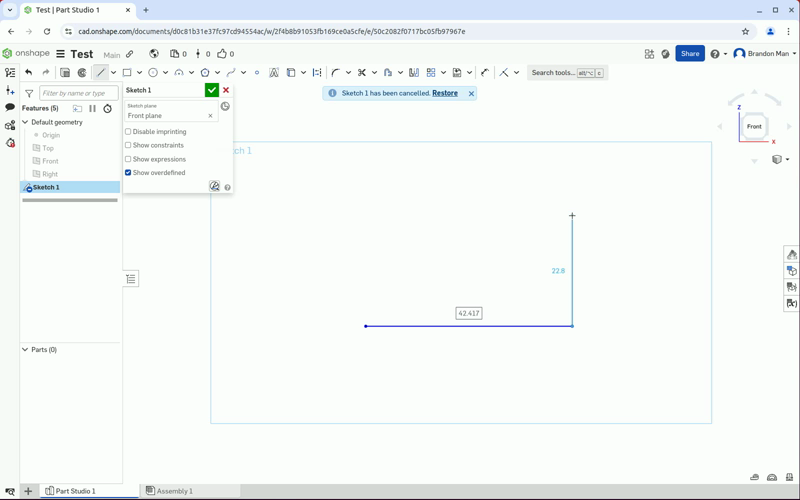
key_down(shift)
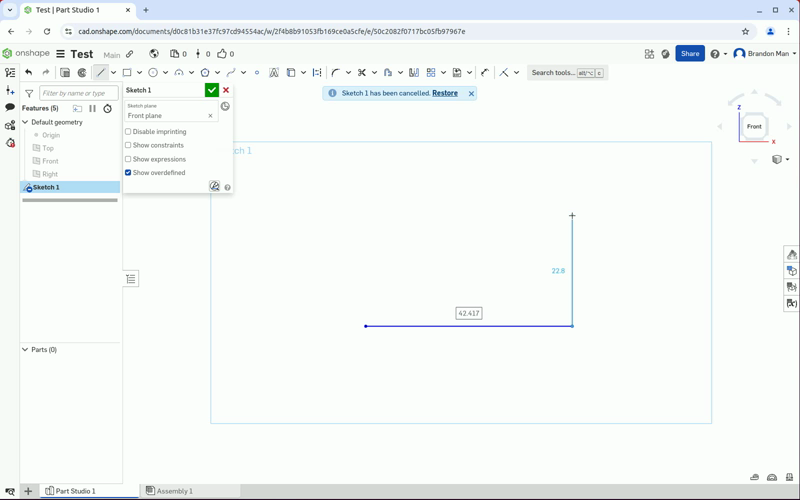
mouse_move(365, 215)
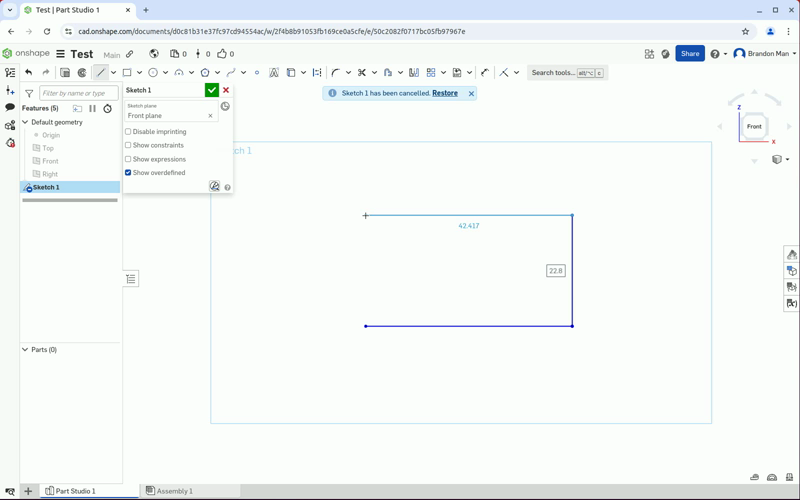
click(365, 215)
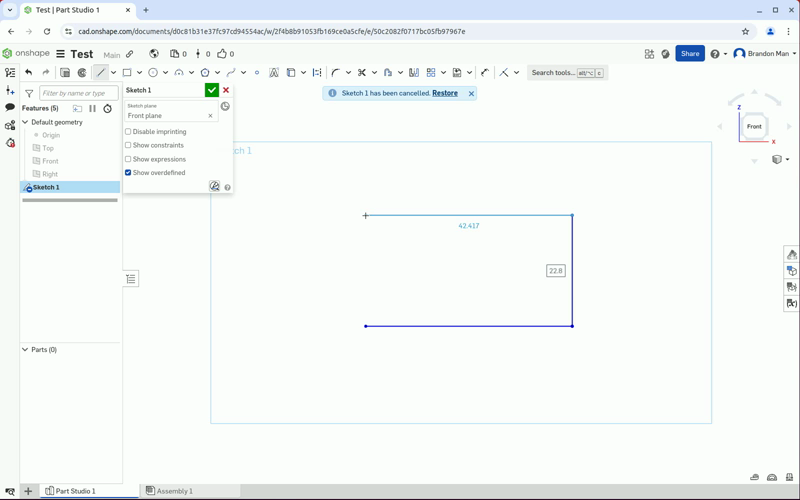
key_up(shift)
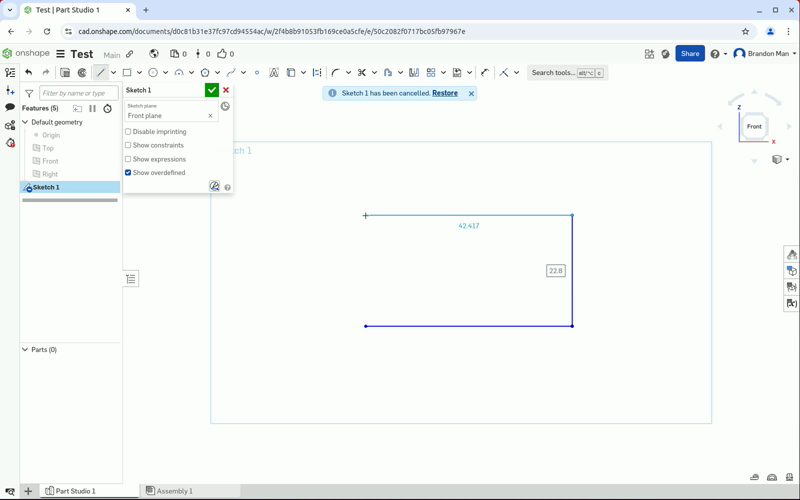
key_down(shift)
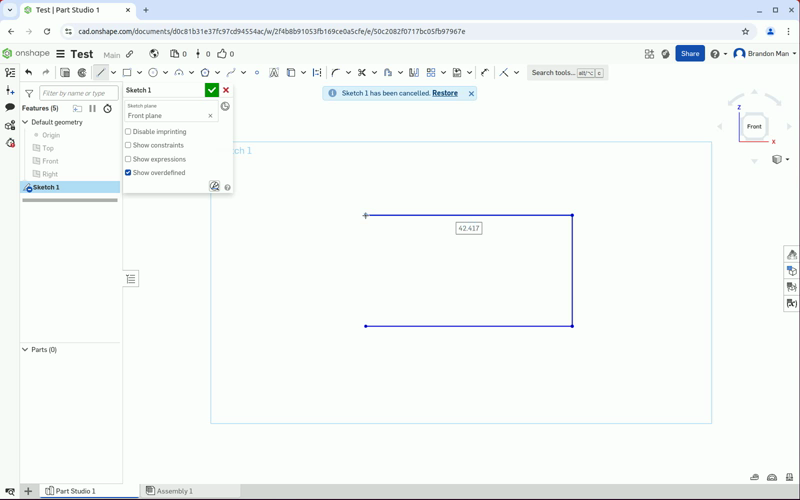
mouse_move(365, 326)
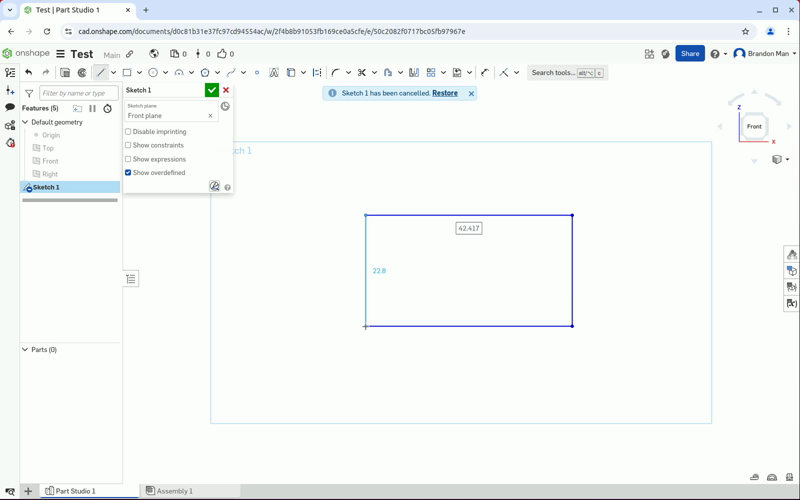
key_up(shift)
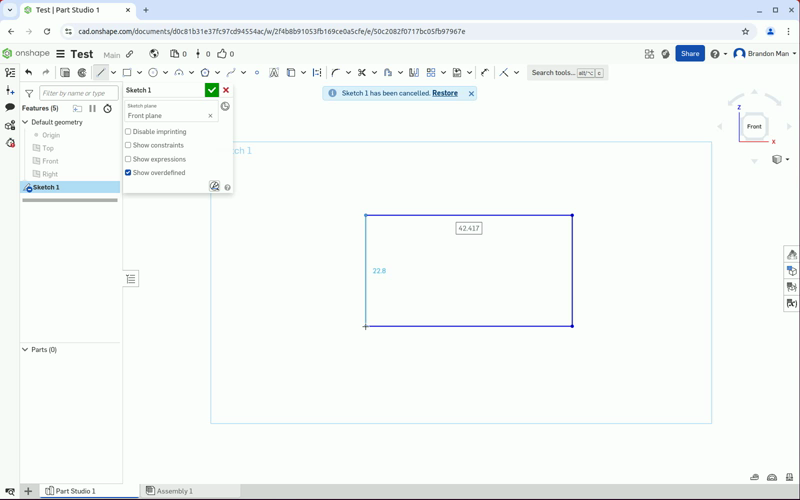
click(365, 326)
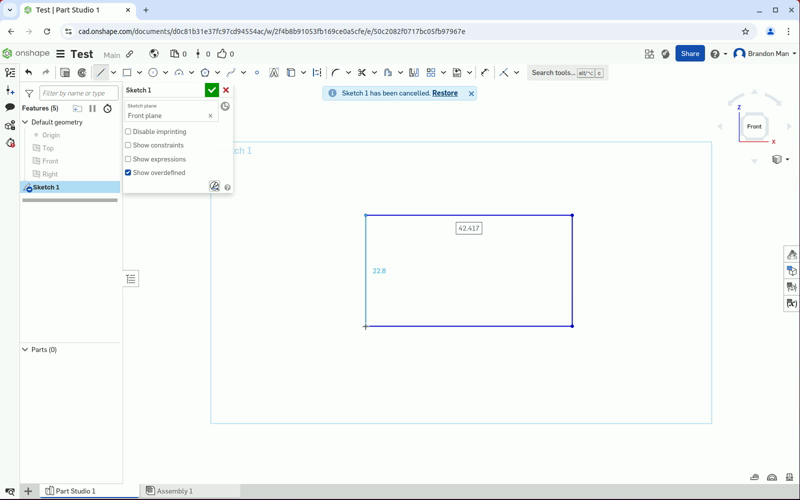
key(esc)
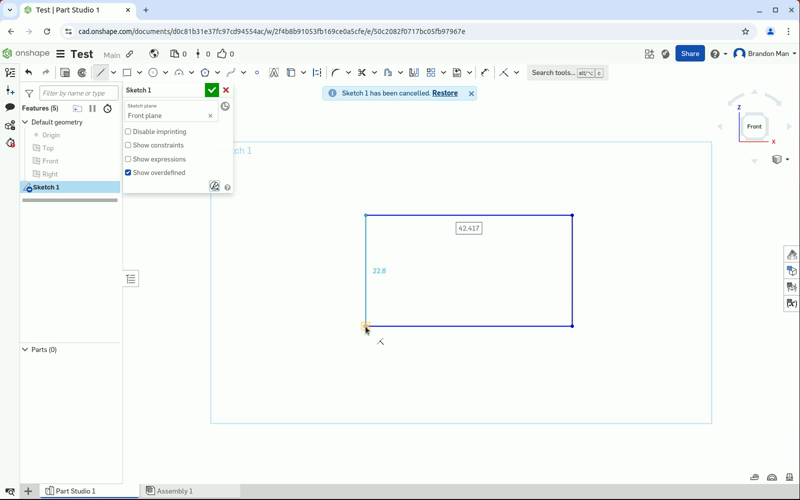
mouse_move(515, 237)
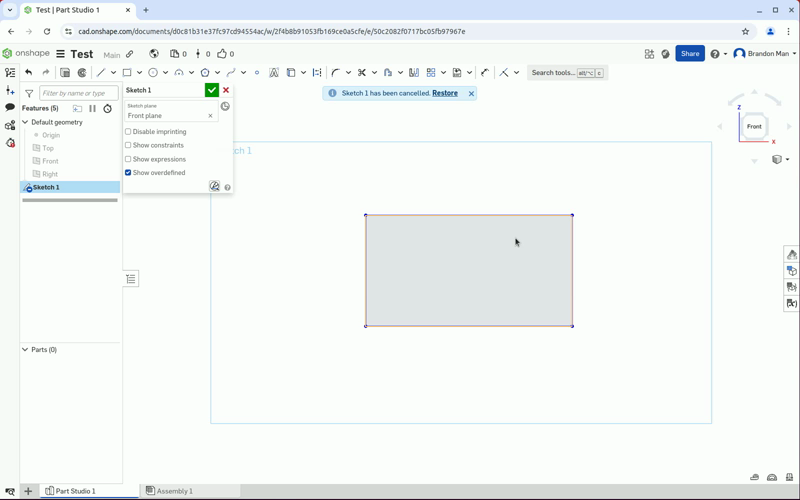
click(515, 237)
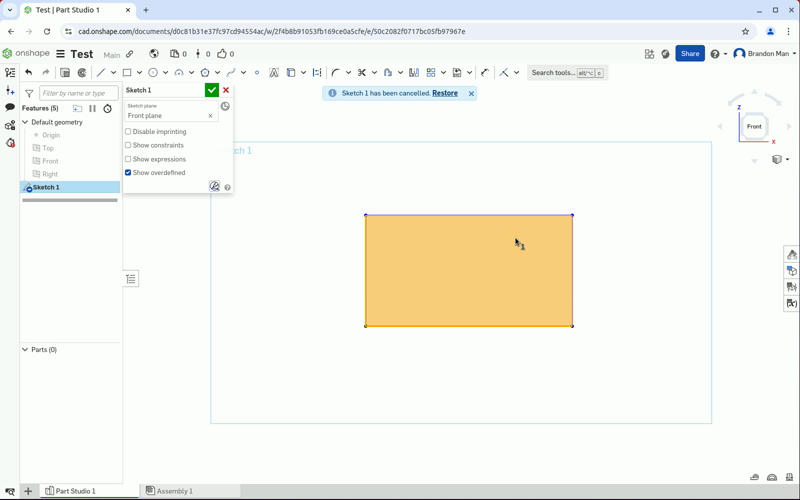
mouse_move(73, 352)
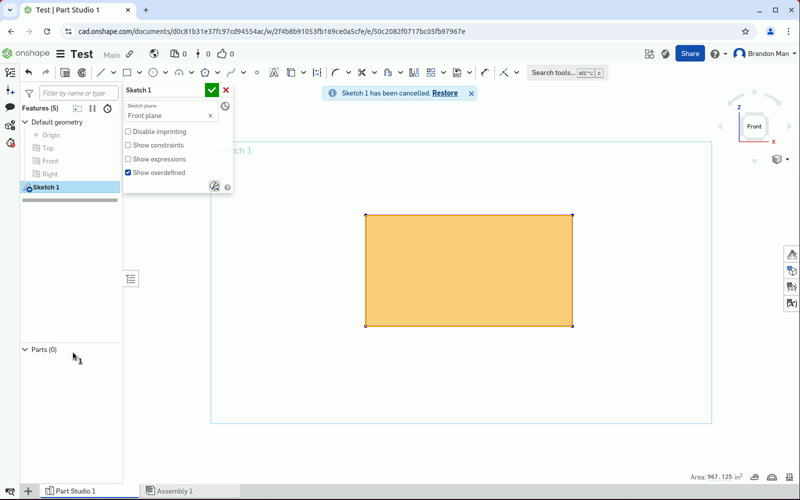
key(shift+y)
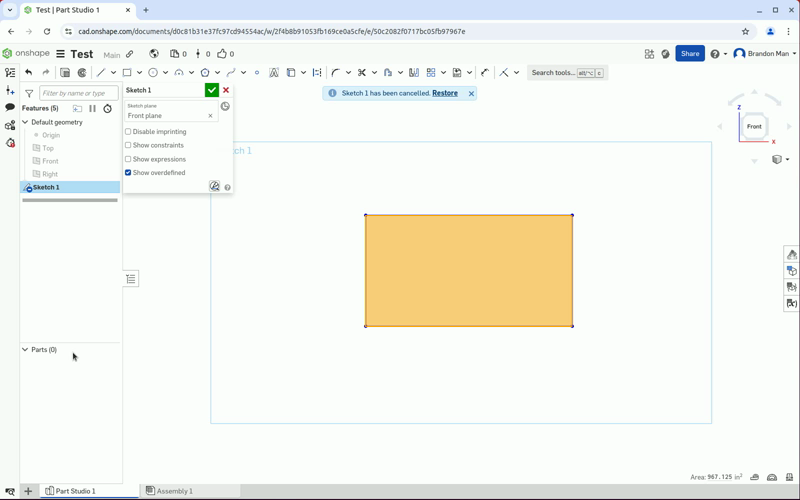
key(shift+e)
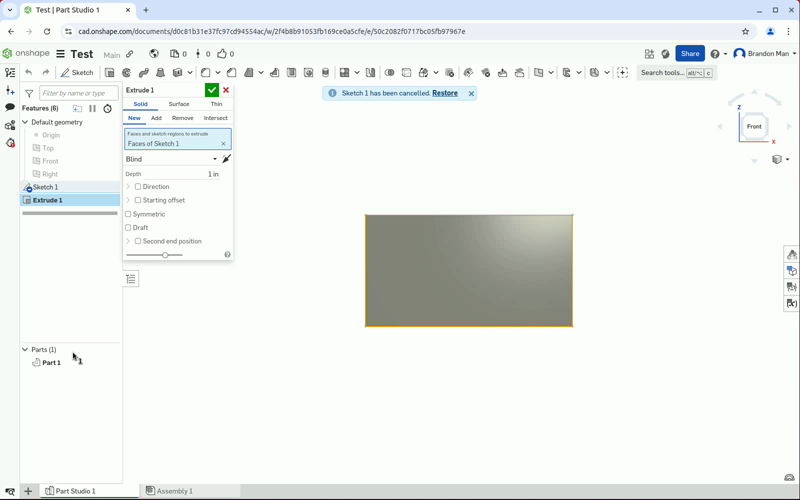
mouse_move(143, 106)
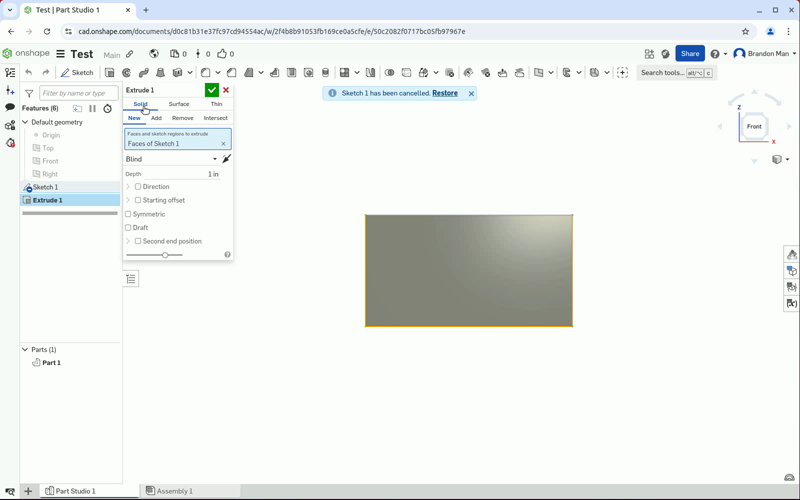
click(143, 106)
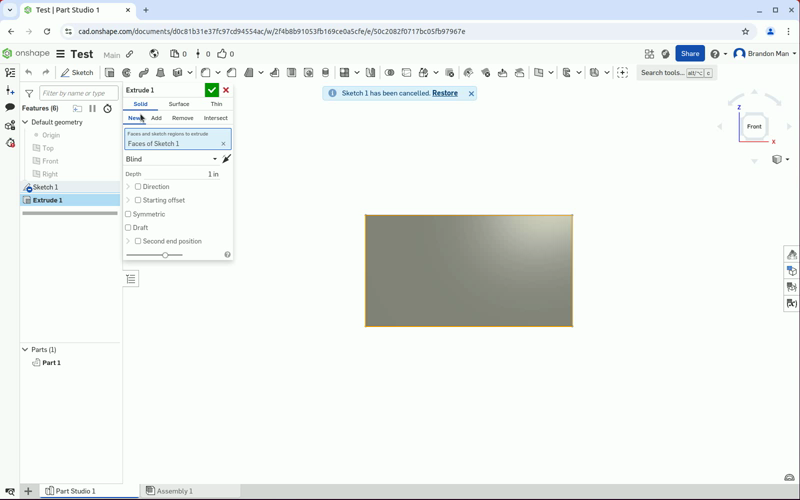
mouse_move(137, 120)
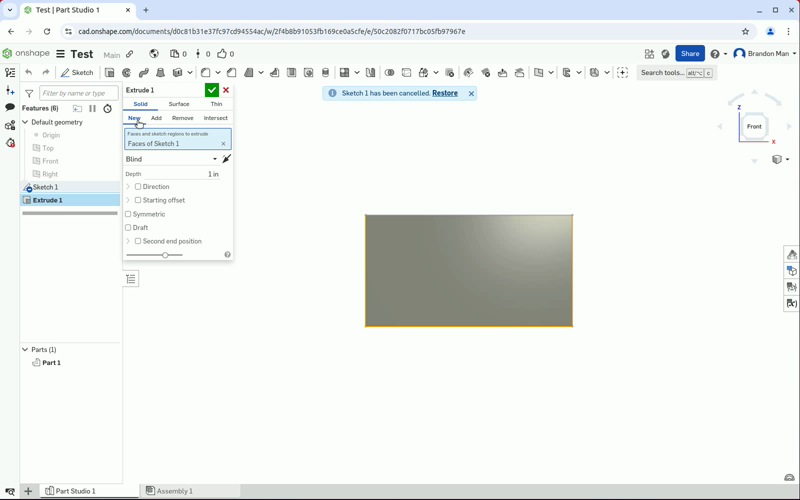
click(137, 120)
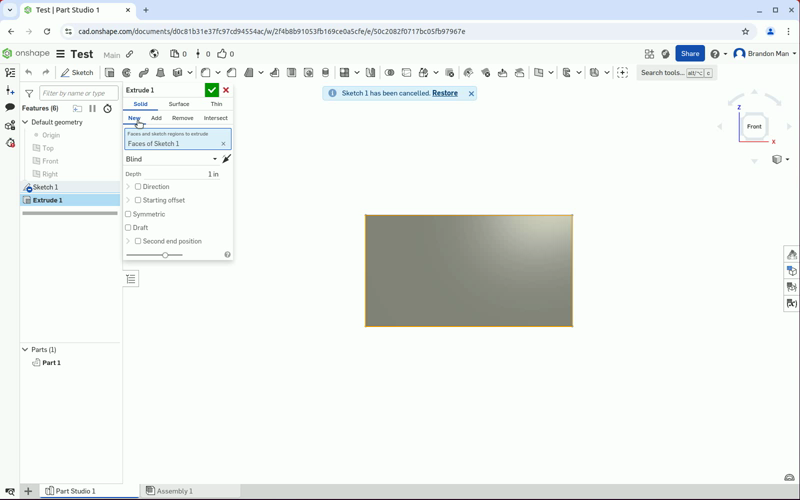
key(tab, 4)
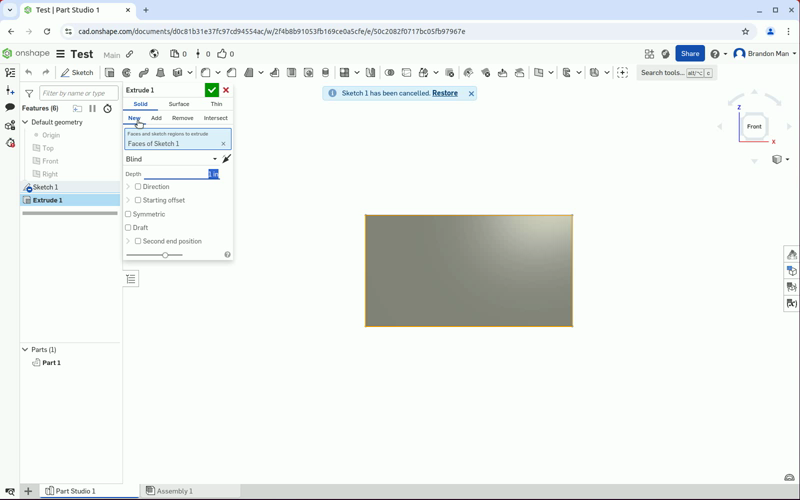
text(12.758)
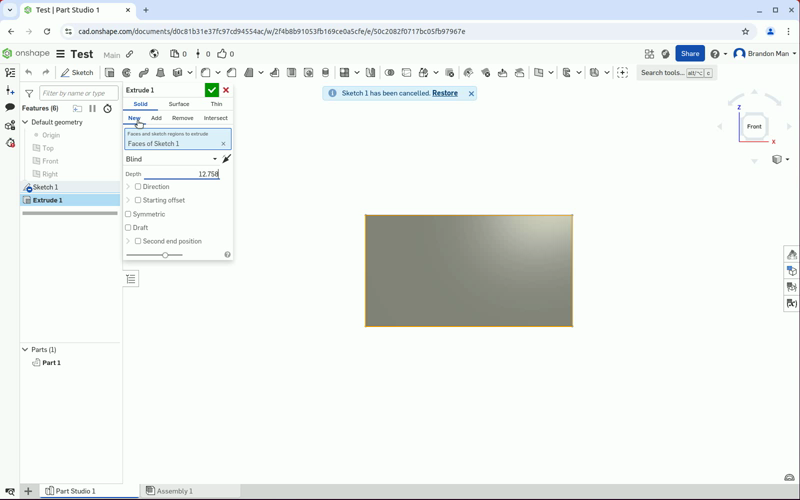
key(enter)
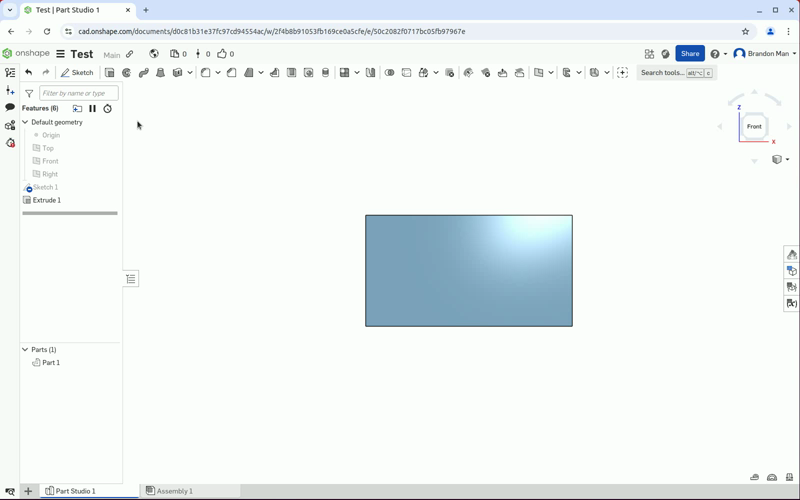
key(shift+h)
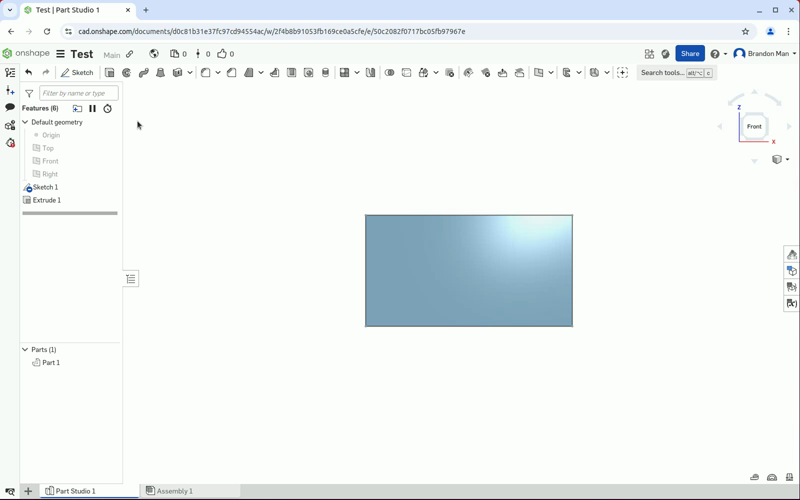
key(shift+h)
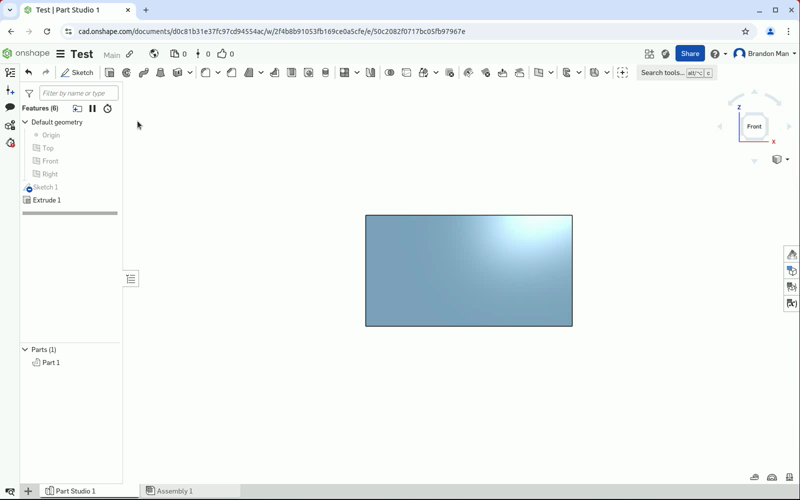
mouse_move(73, 189)
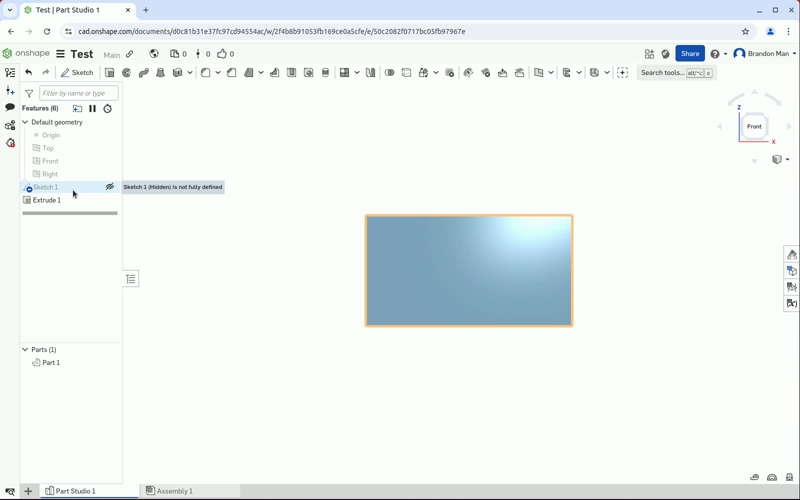
click(73, 189)
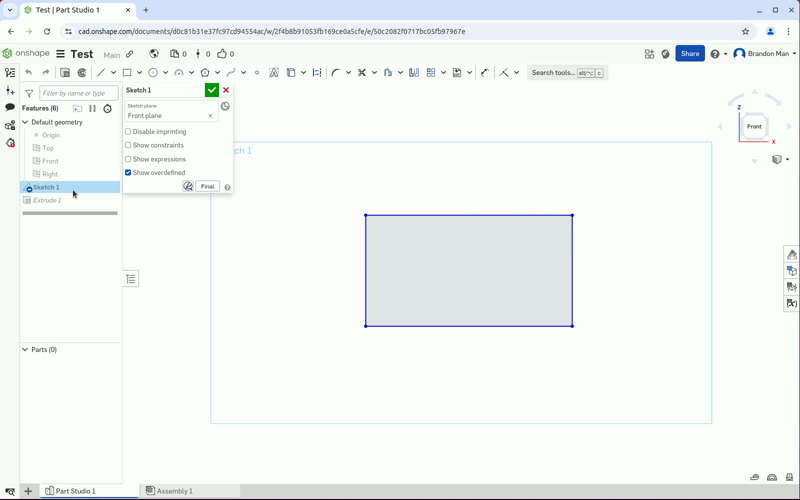
mouse_move(229, 92)
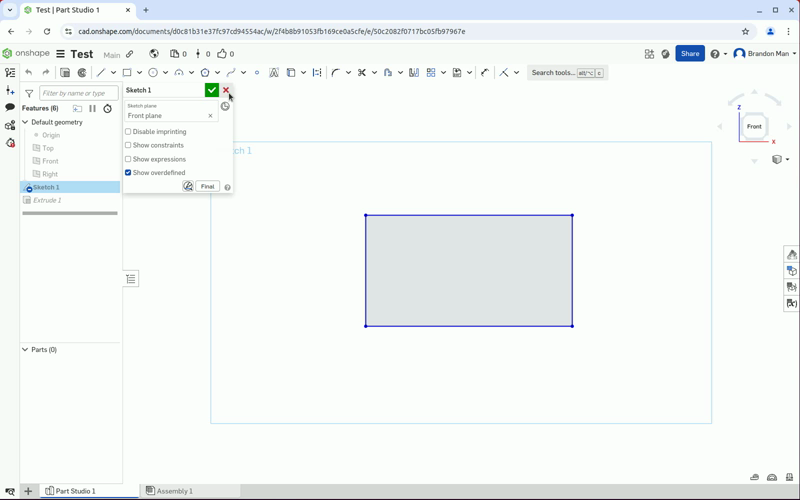
click(229, 92)
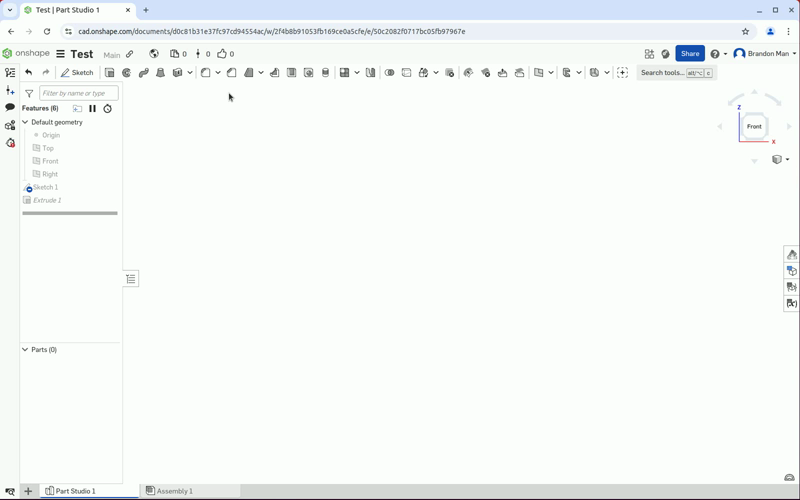
mouse_move(541, 75)
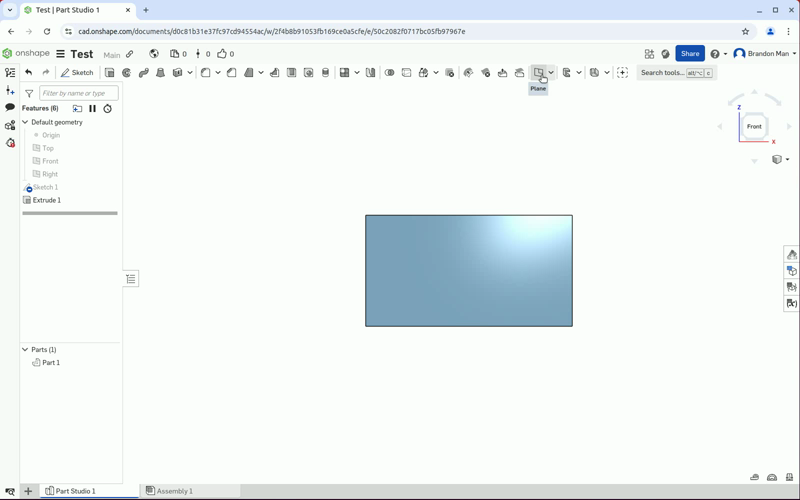
click(541, 75)
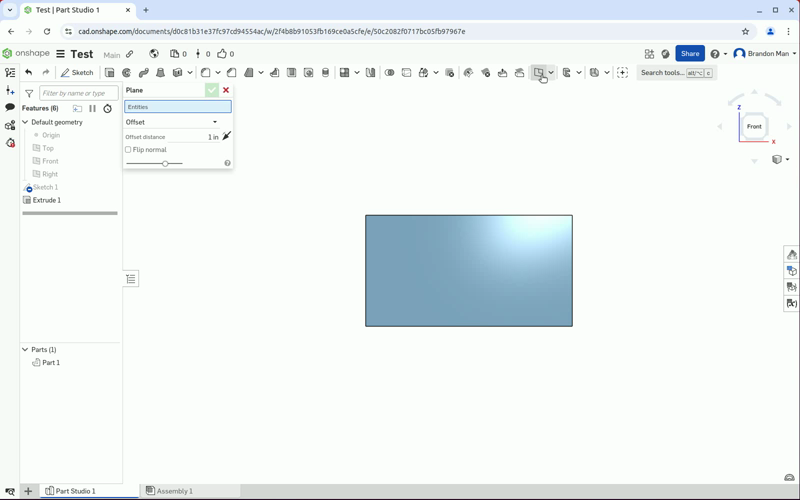
mouse_move(73, 163)
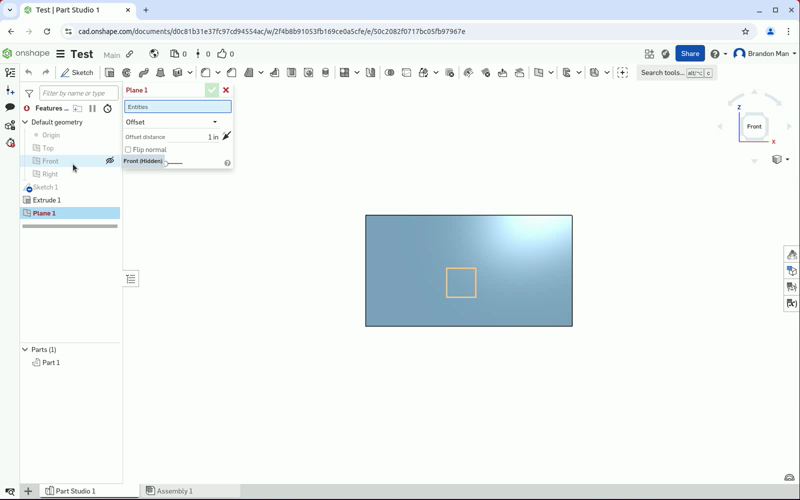
click(73, 163)
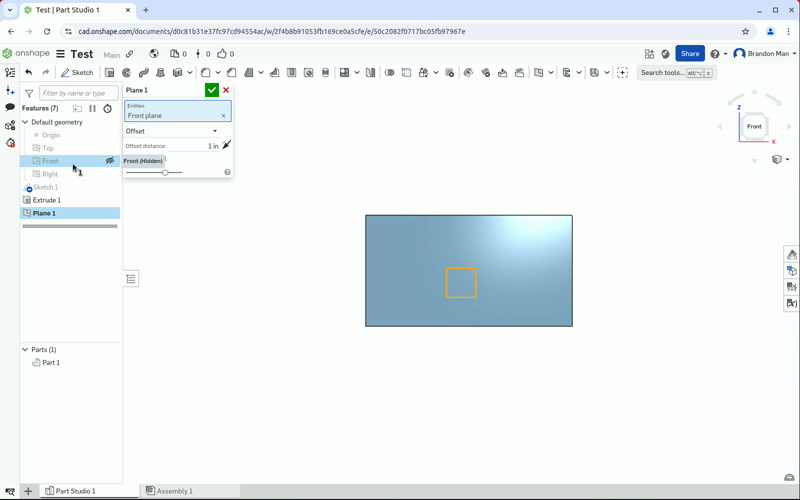
key(tab, 2)
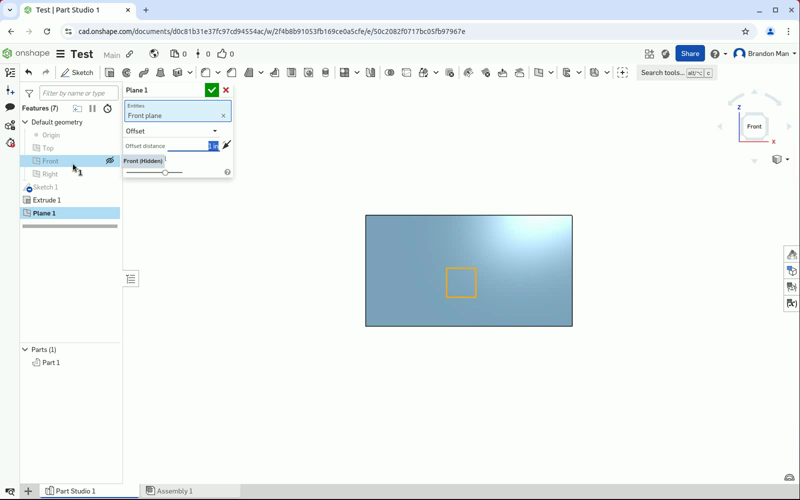
text(12.756)
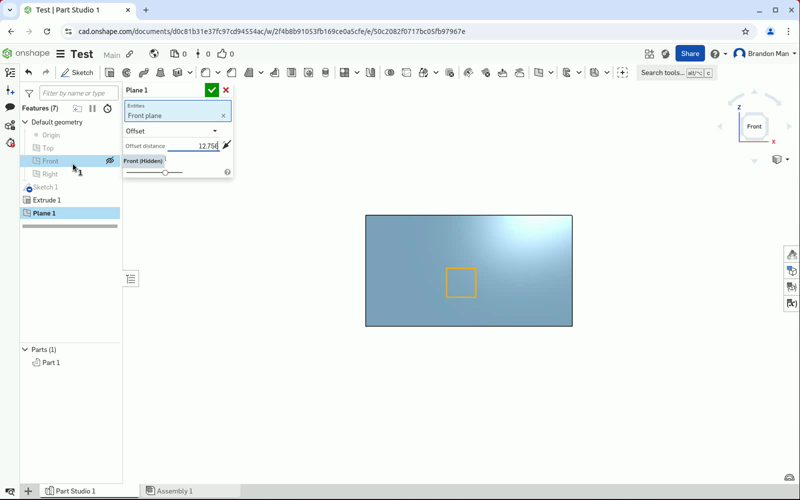
key(enter, 2)
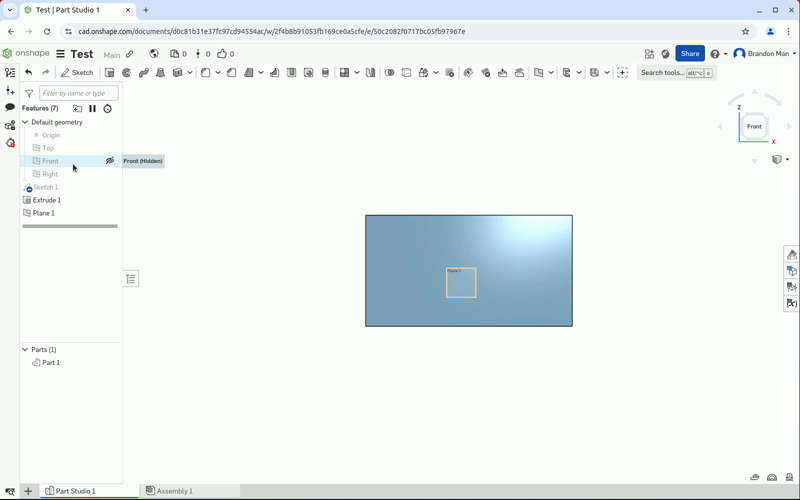
key(shift+s)
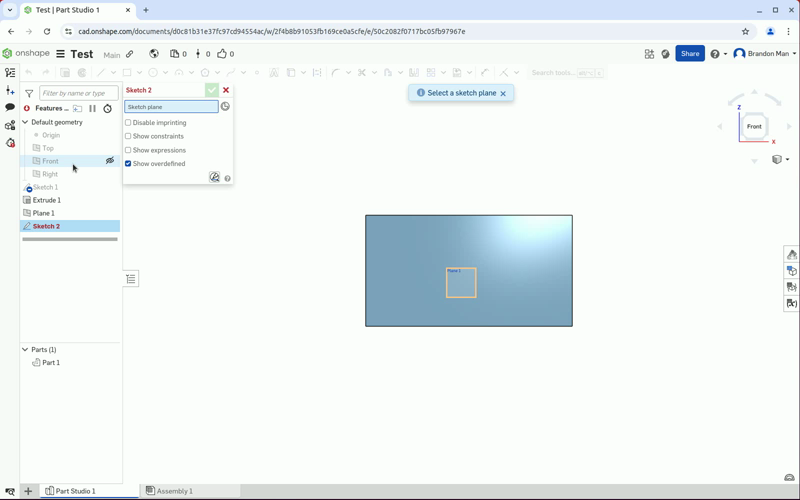
mouse_move(73, 215)
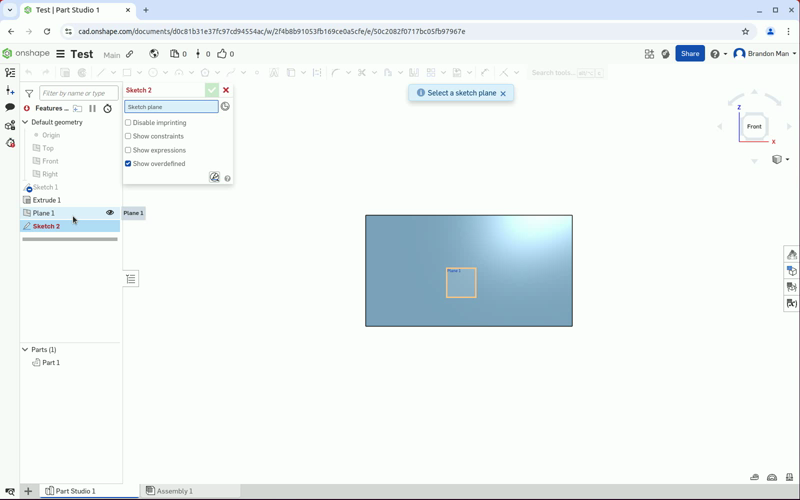
click(73, 215)
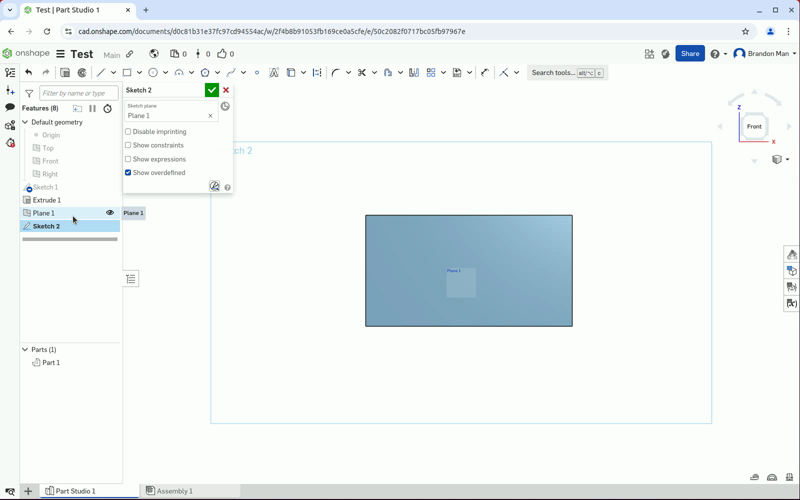
mouse_move(73, 352)
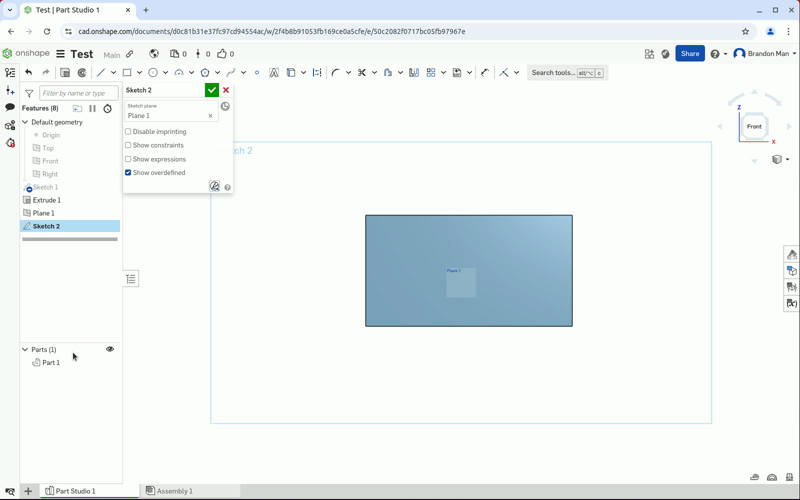
key(y)
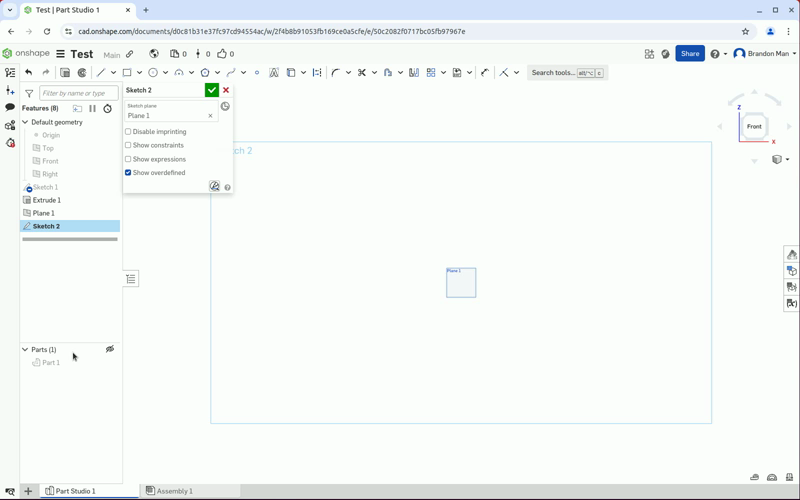
key(l)
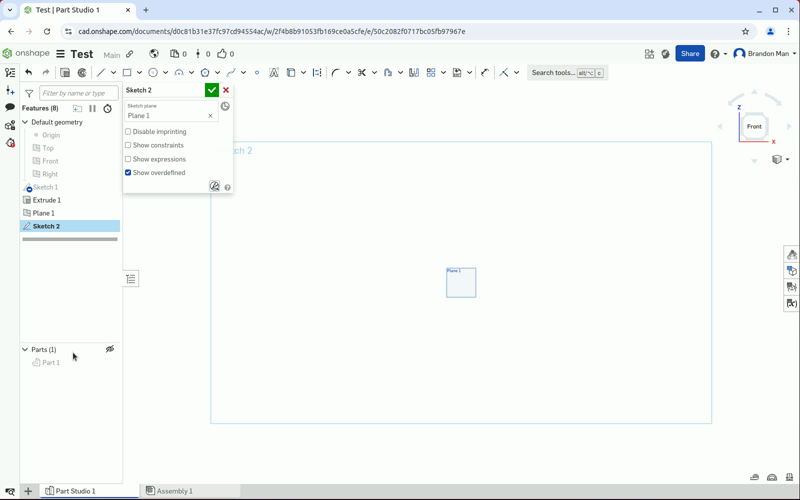
key_down(shift)
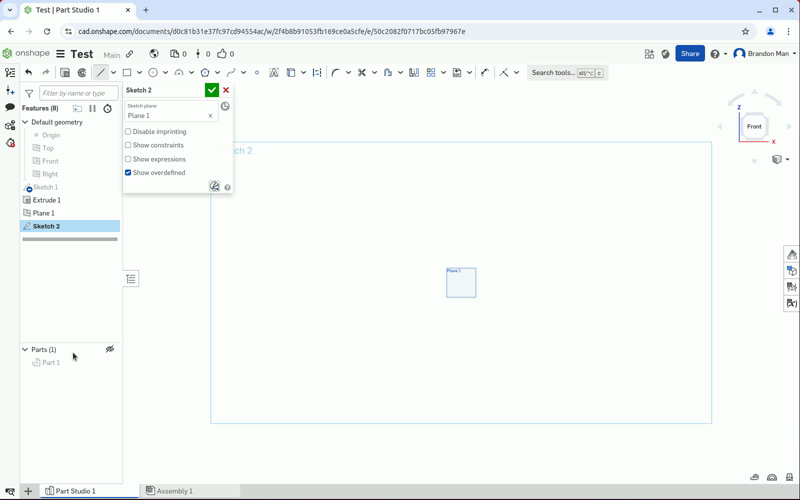
mouse_move(466, 326)
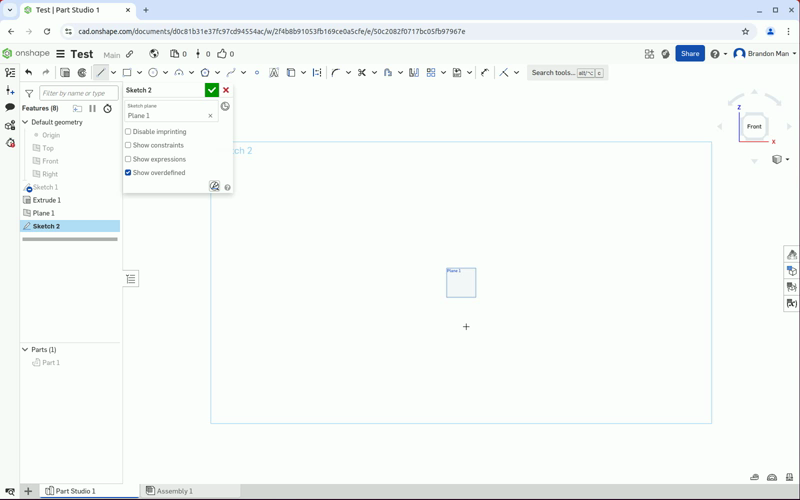
click(466, 326)
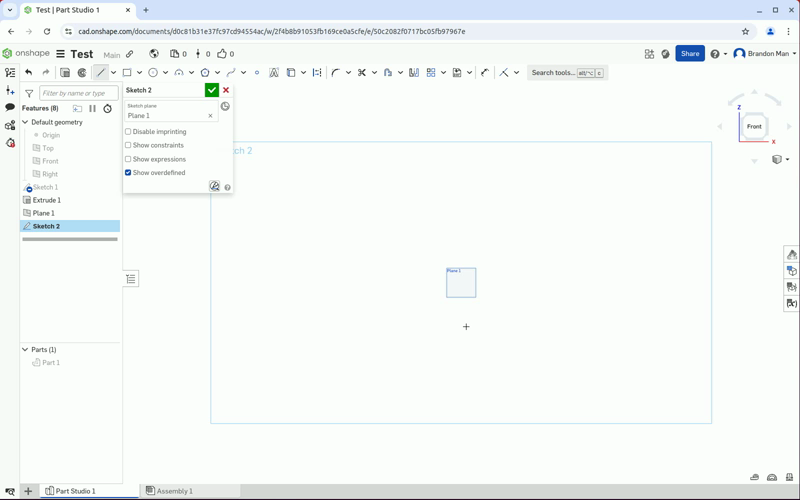
key_up(shift)
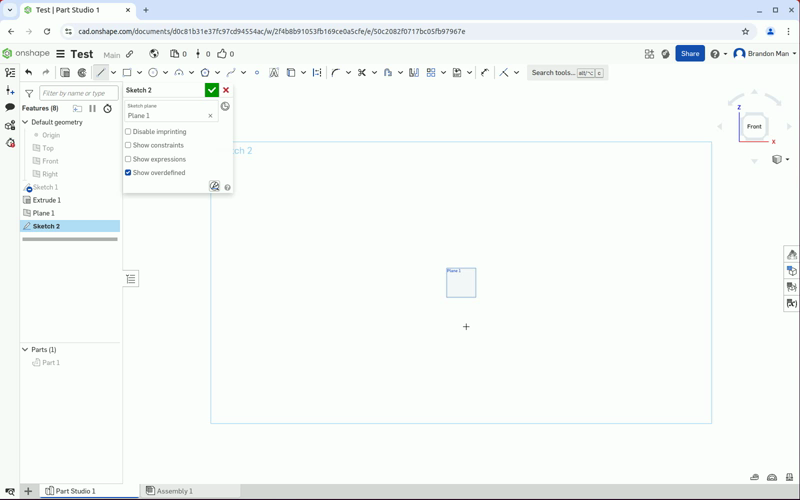
key_down(shift)
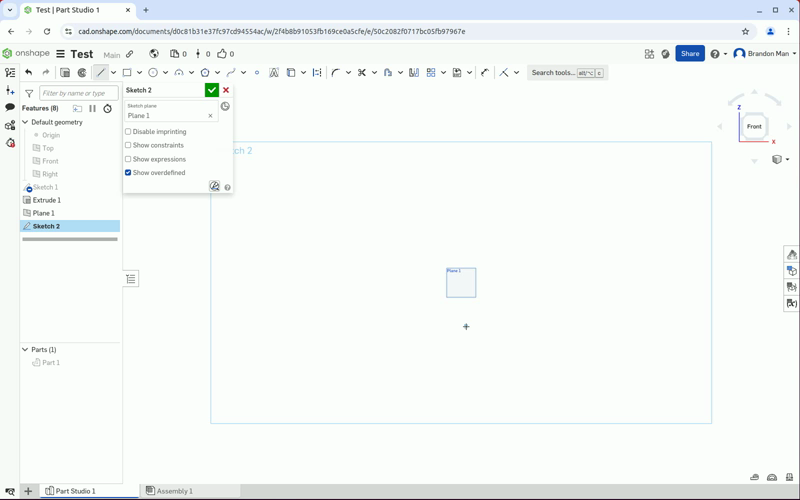
mouse_move(573, 326)
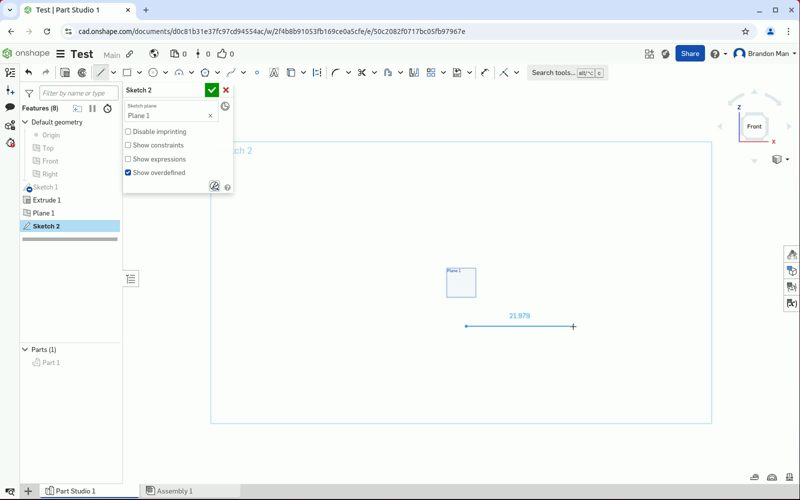
click(573, 326)
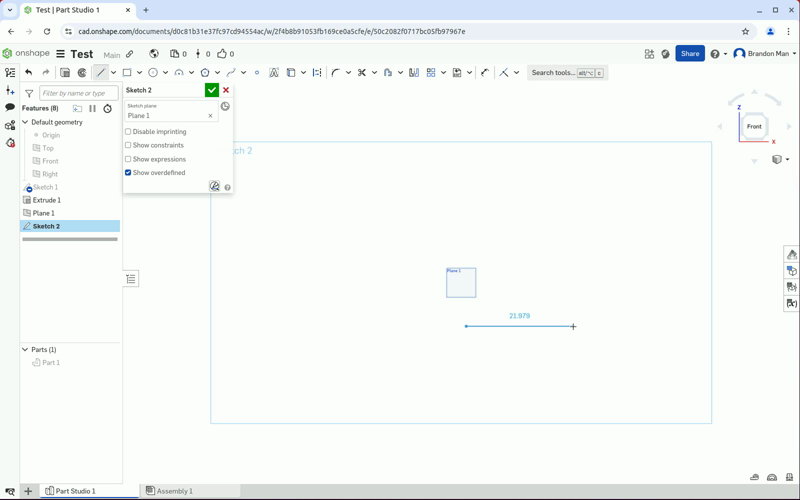
key_up(shift)
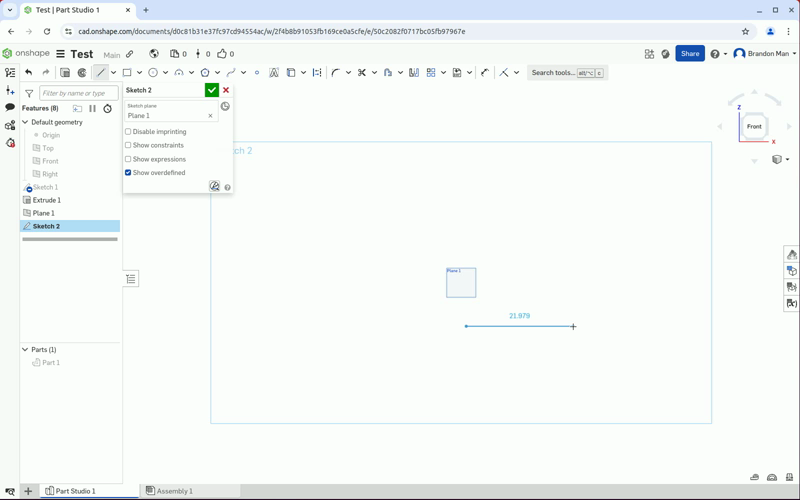
key_down(shift)
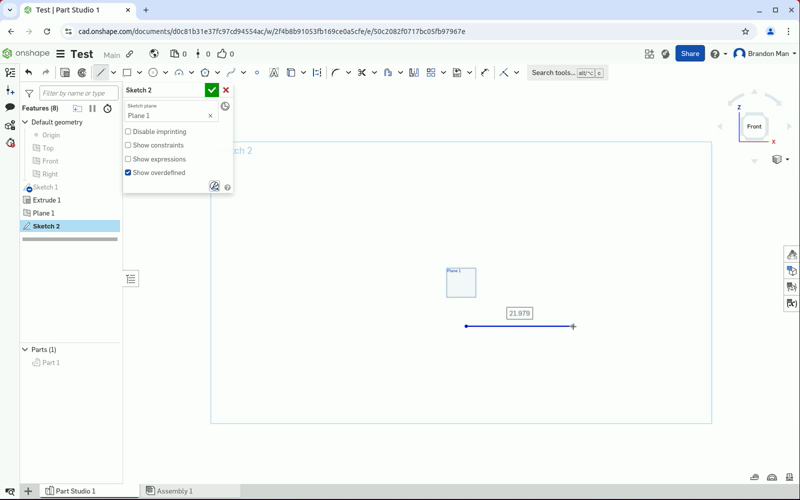
mouse_move(589, 326)
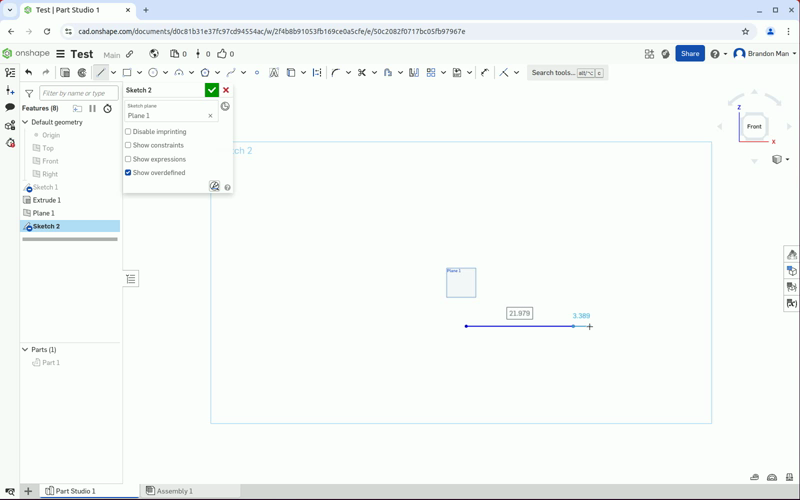
mouse_move(573, 303)
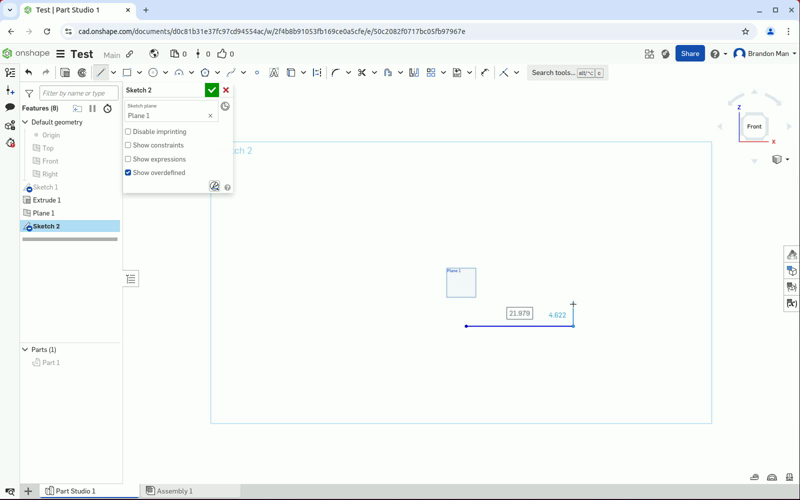
click(573, 303)
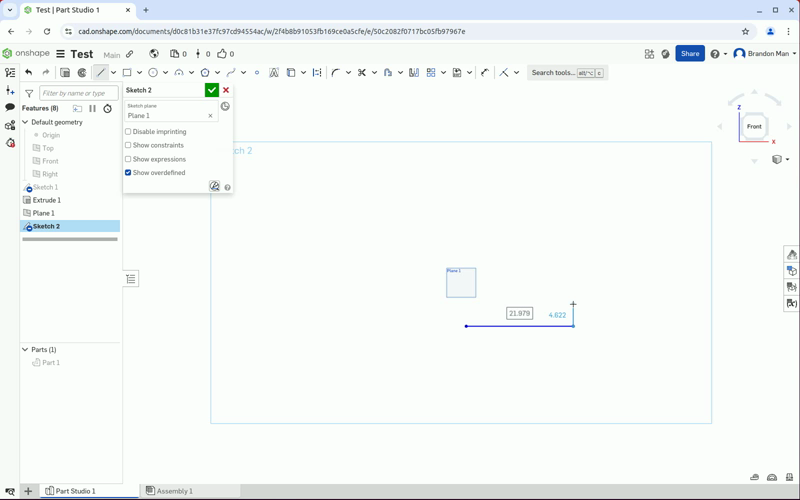
key_up(shift)
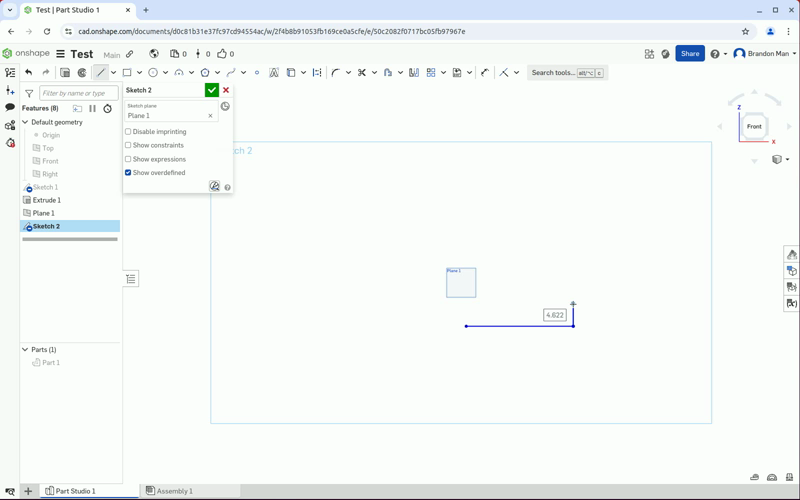
key_down(shift)
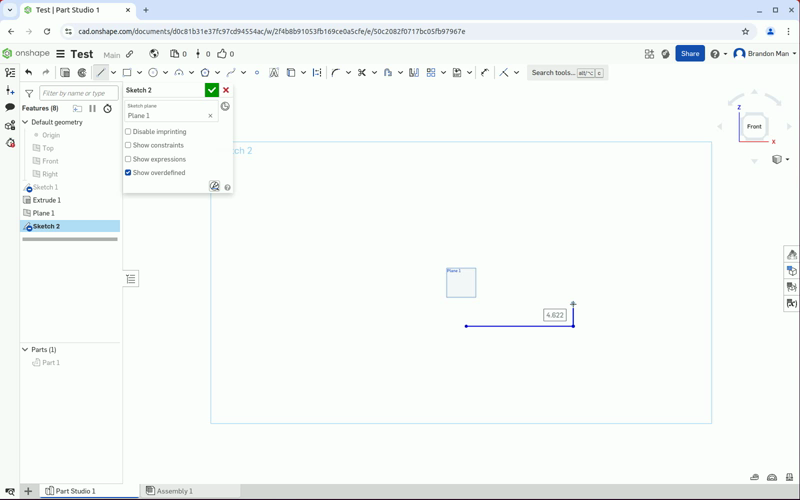
mouse_move(466, 303)
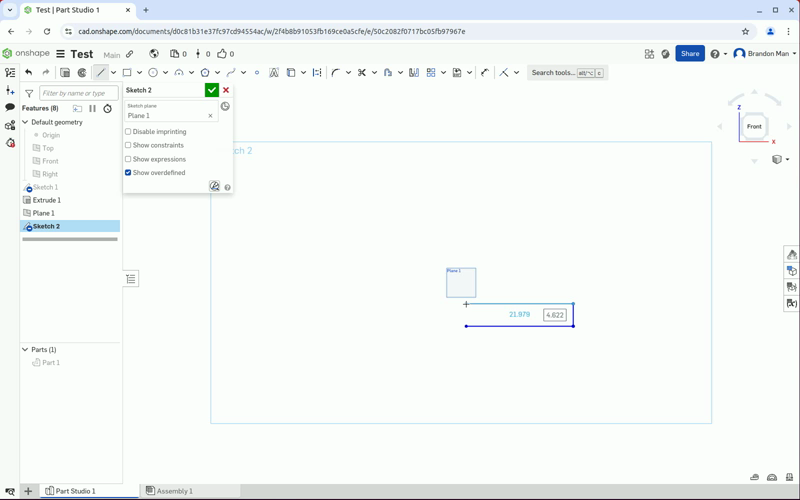
click(466, 303)
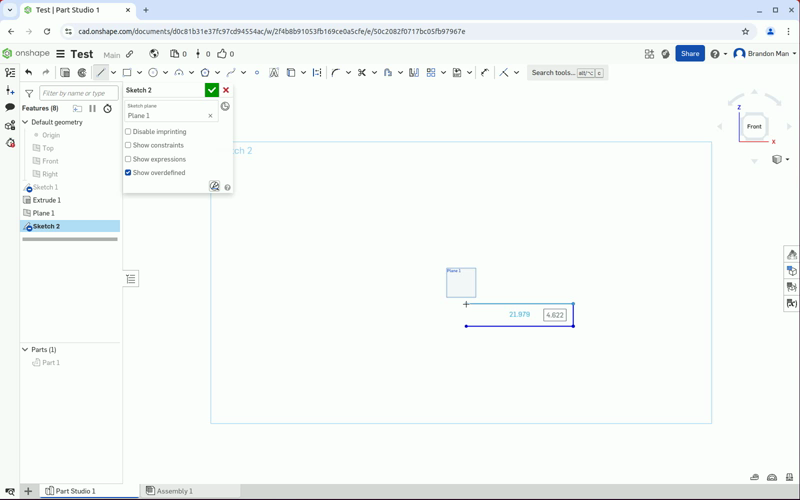
key_up(shift)
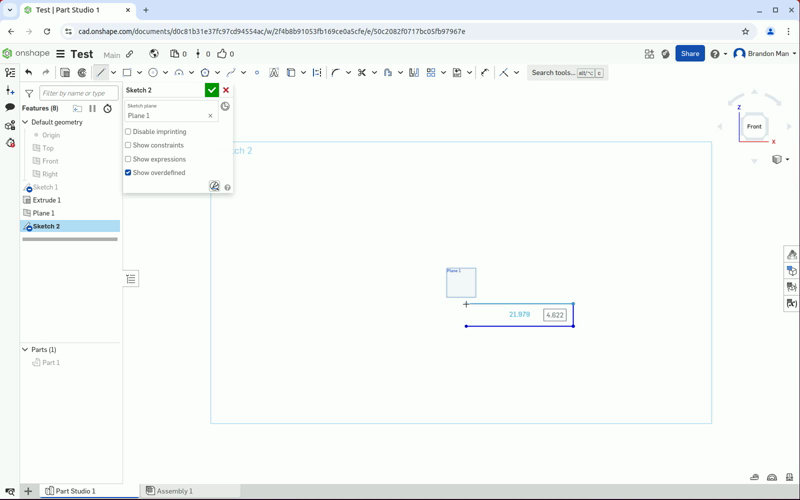
mouse_move(496, 303)
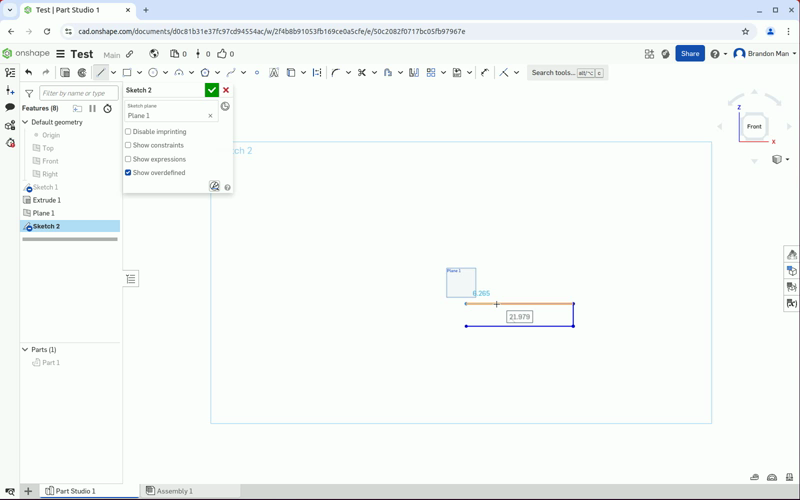
key_down(shift)
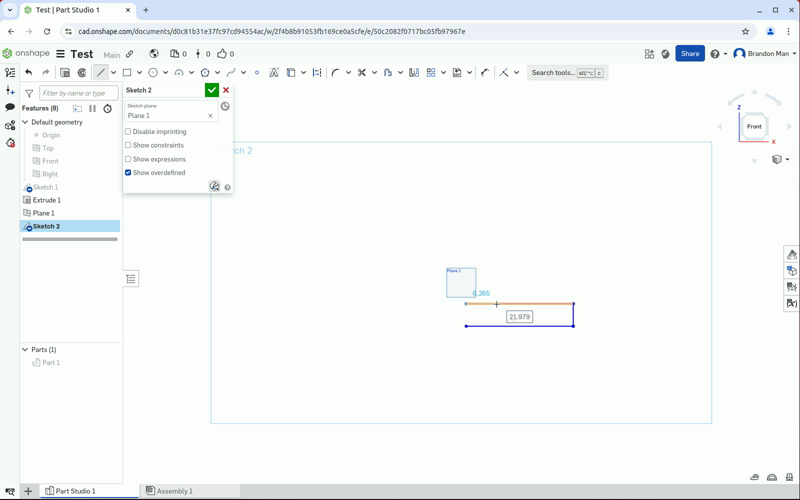
mouse_move(466, 326)
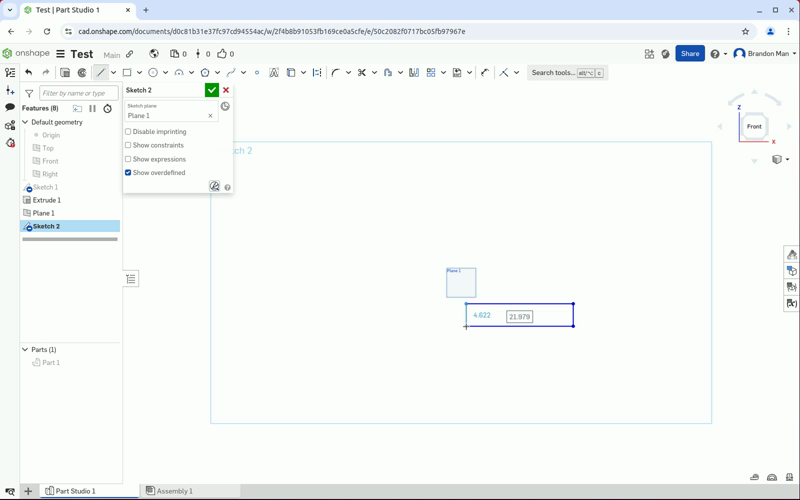
key_up(shift)
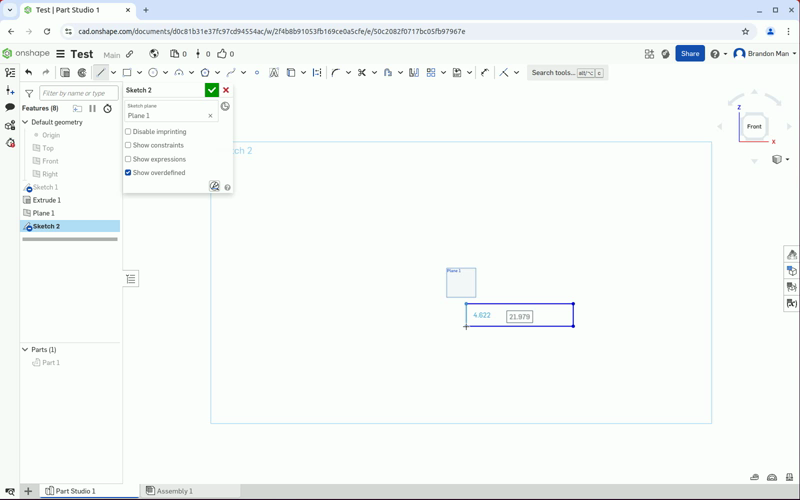
click(466, 326)
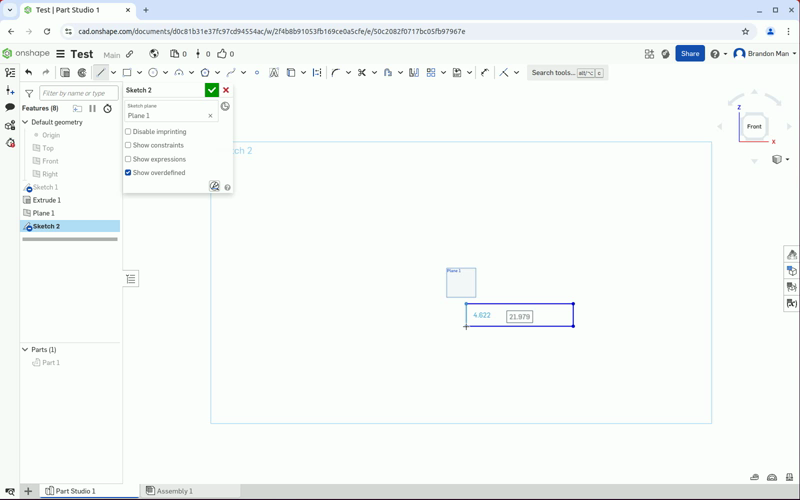
key(esc)
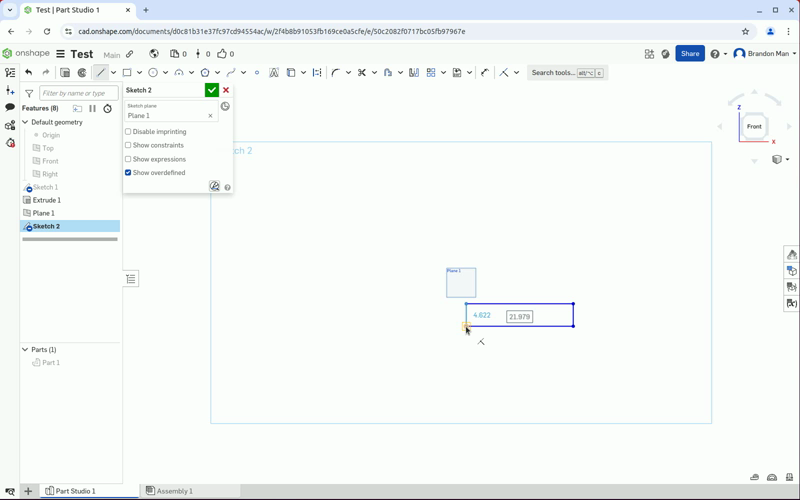
mouse_move(483, 321)
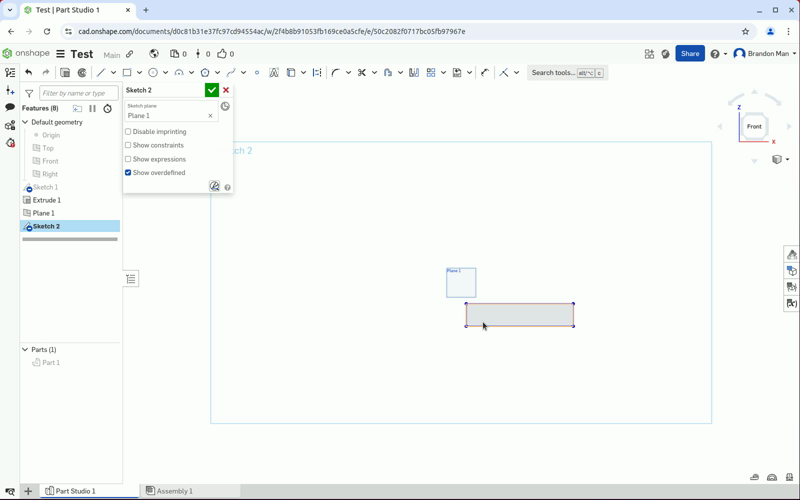
click(483, 321)
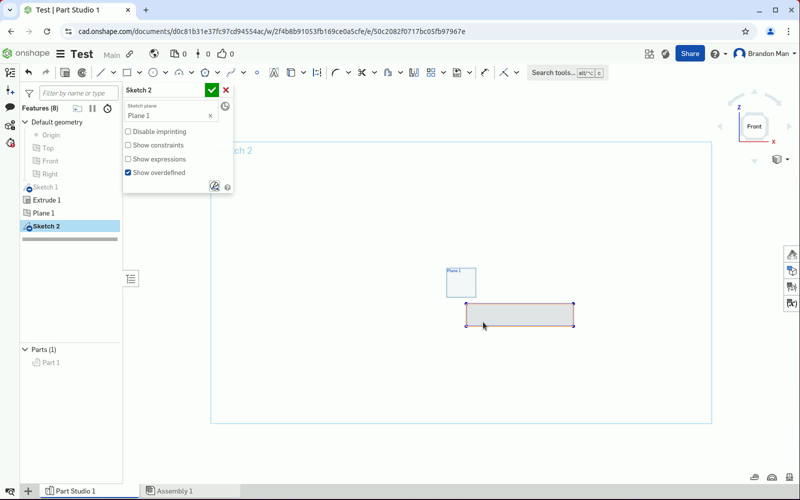
mouse_move(73, 352)
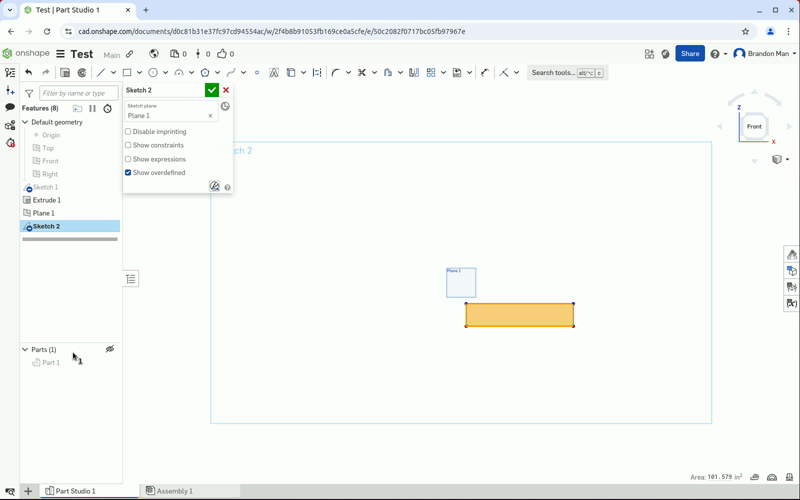
key(shift+y)
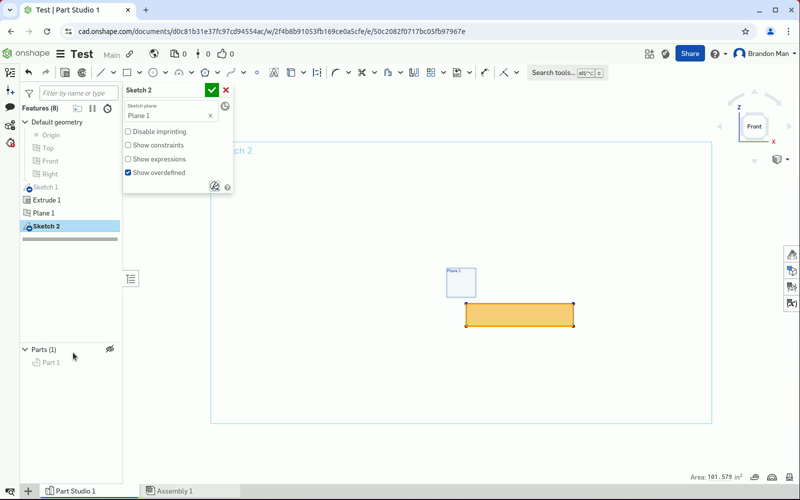
key(shift+e)
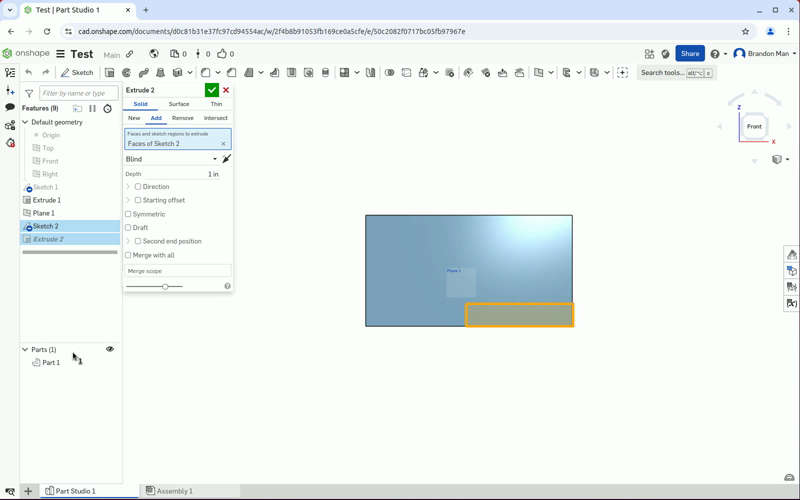
mouse_move(143, 106)
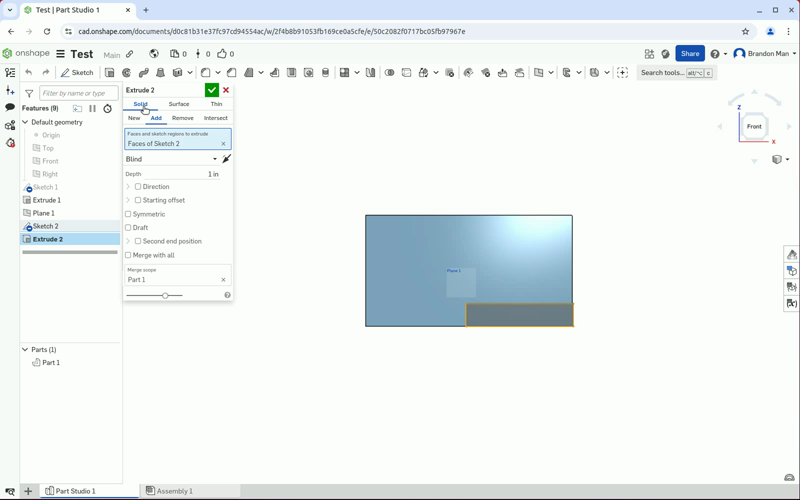
click(143, 106)
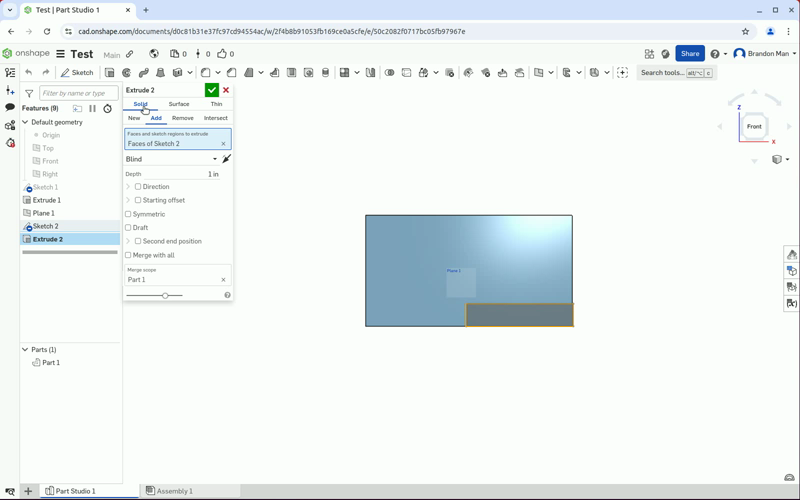
mouse_move(137, 120)
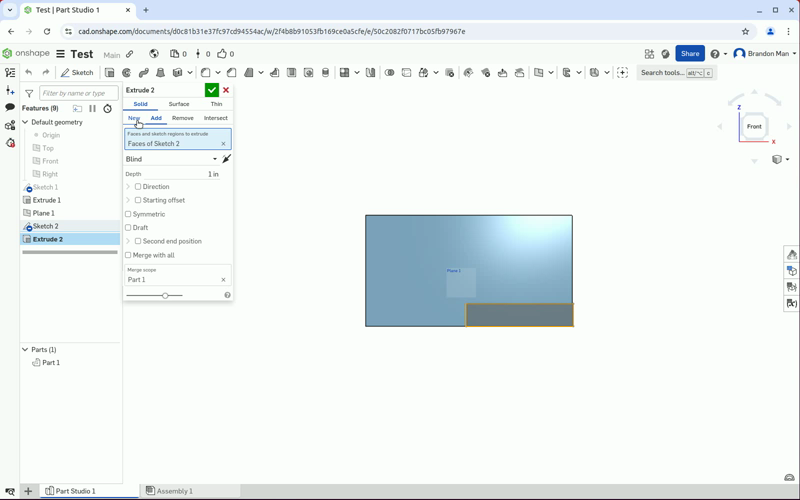
click(137, 120)
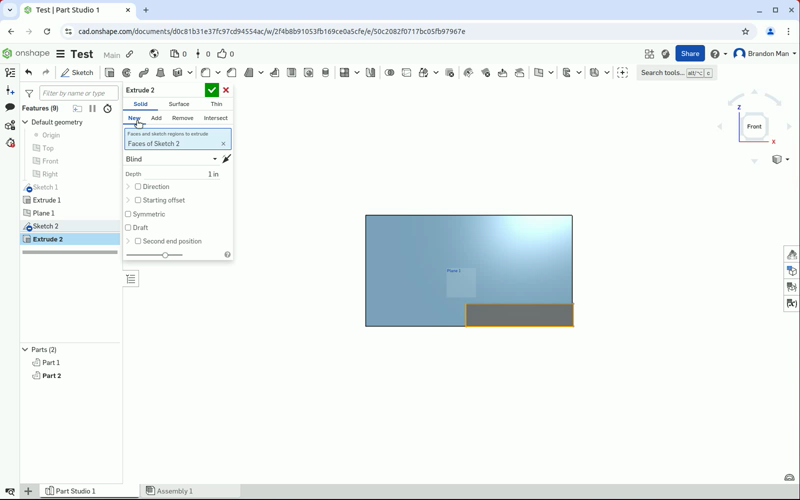
key(tab, 4)
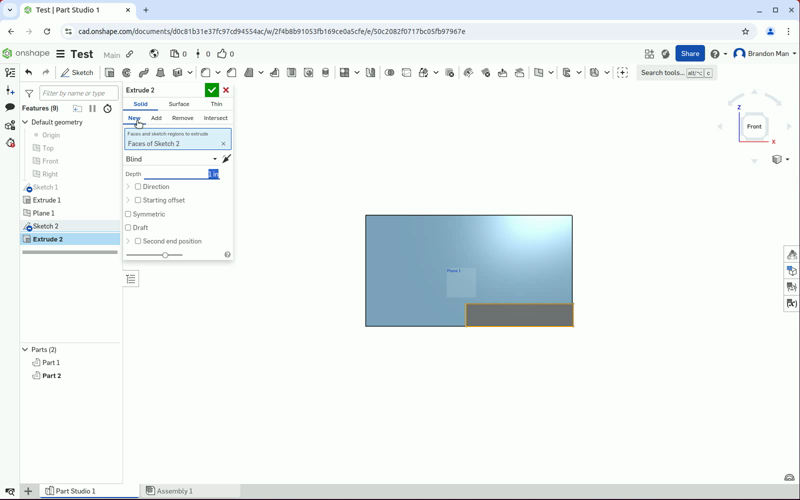
text(5.777)
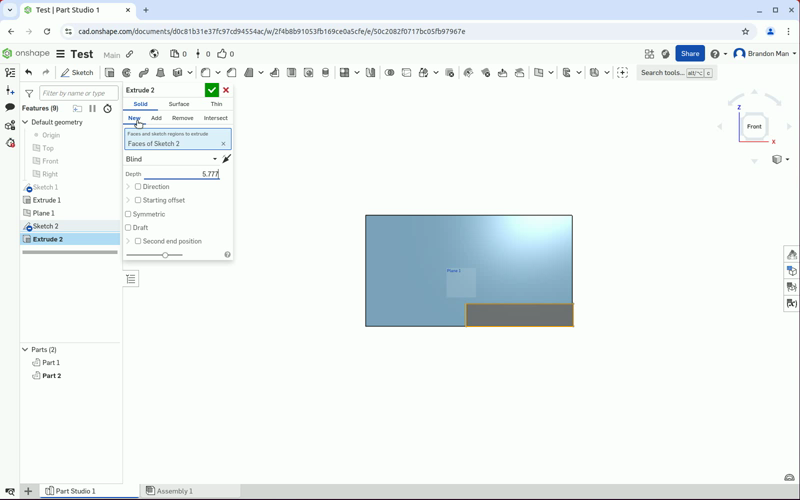
key(enter)
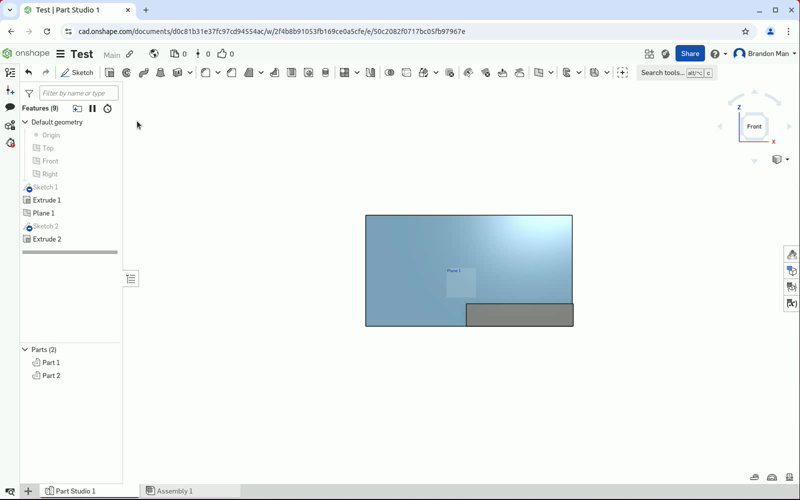
key(shift+h)
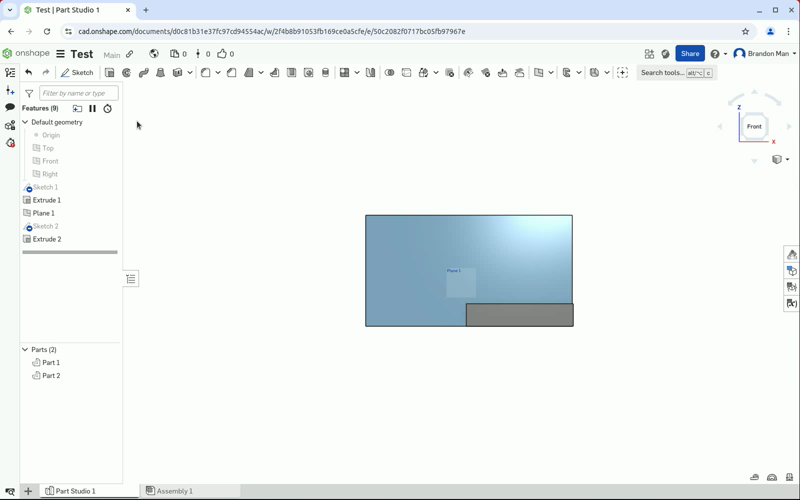
key(shift+h)
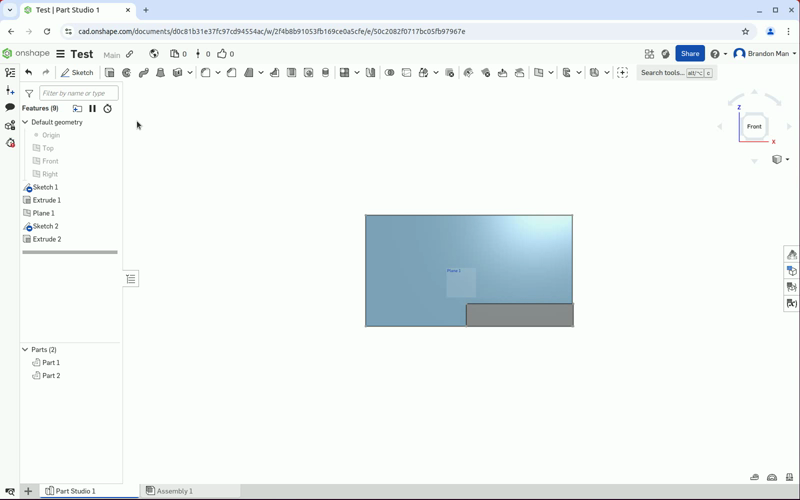
key(shift+7)
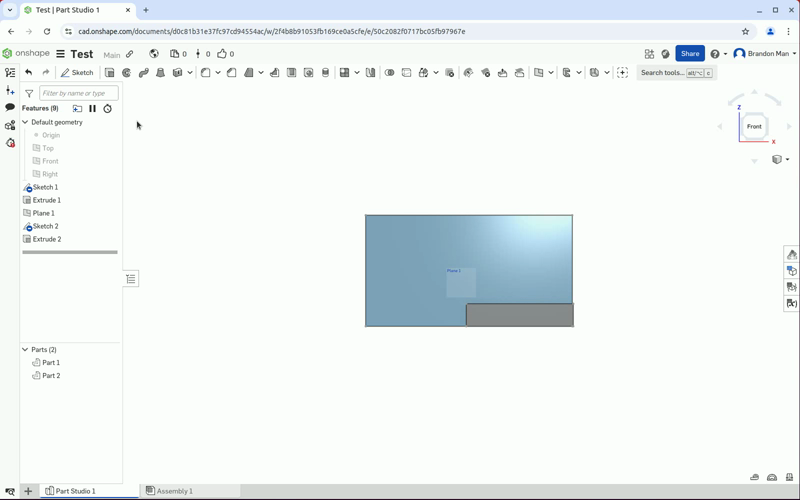
key(left, 2)
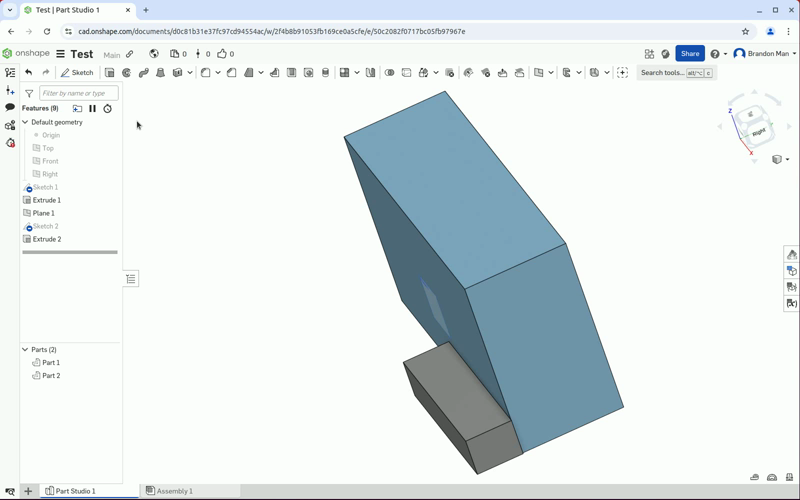
key(down, 2)
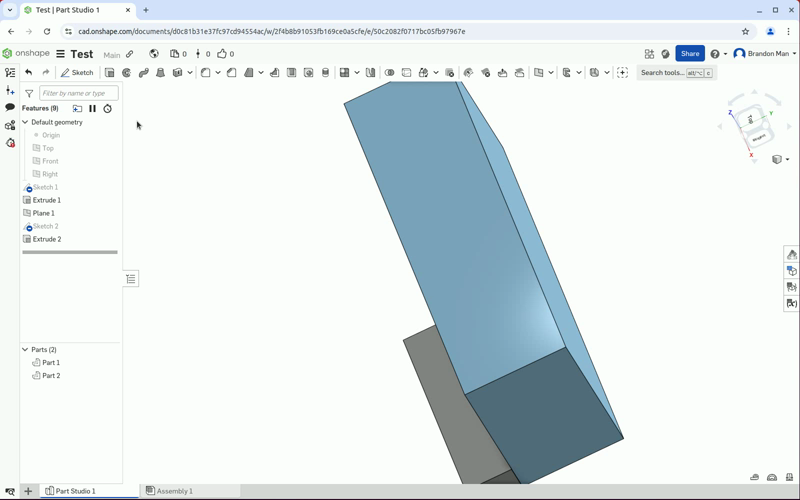
key(up, 2)
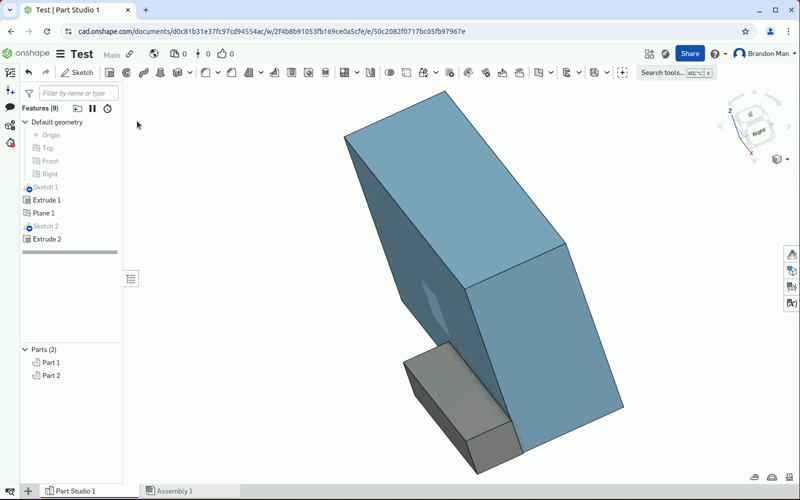
key(right, 2)
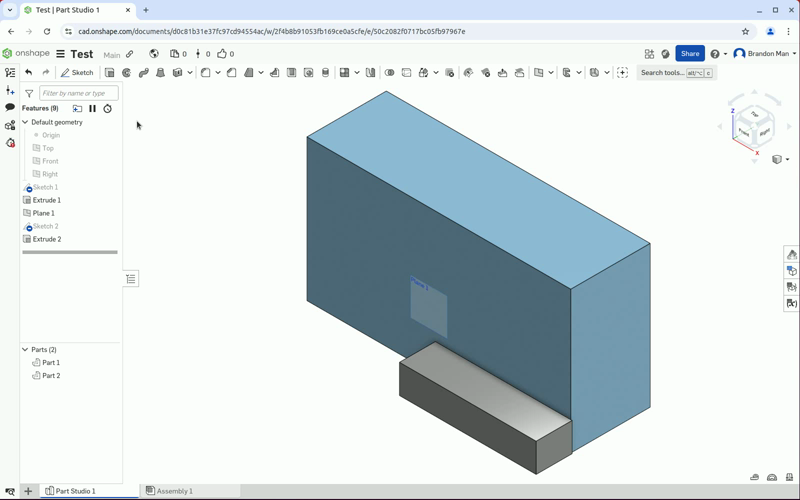
mouse_move(73, 189)
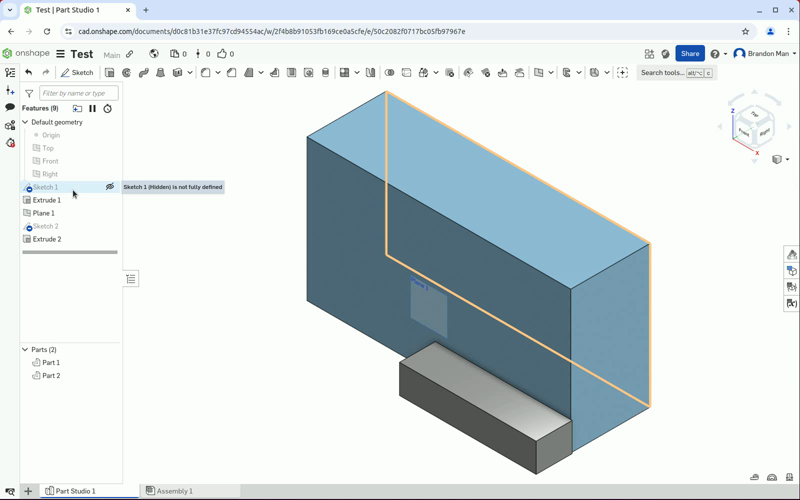
click(73, 189)